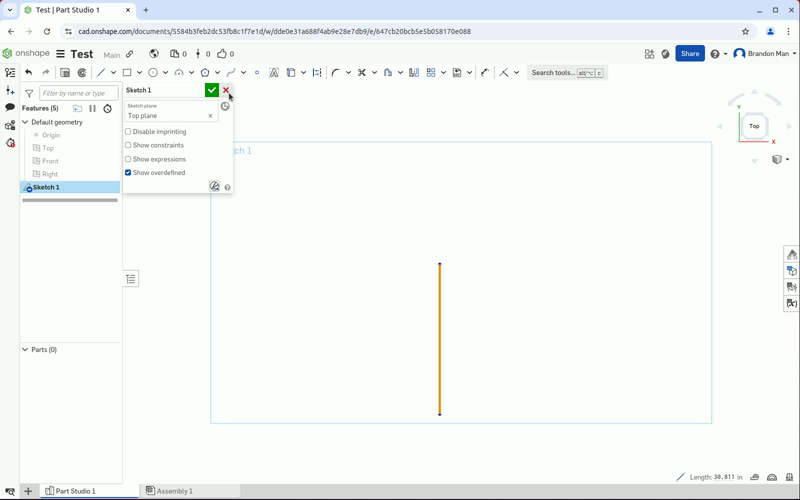
key(shift+h)
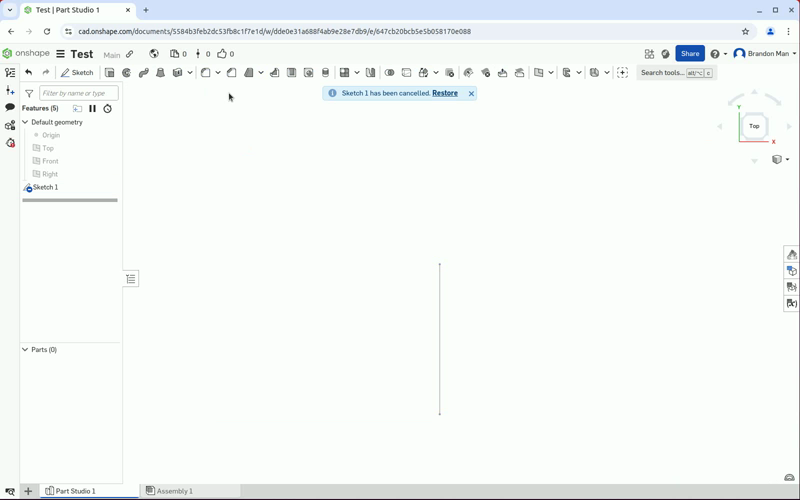
key(shift+s)
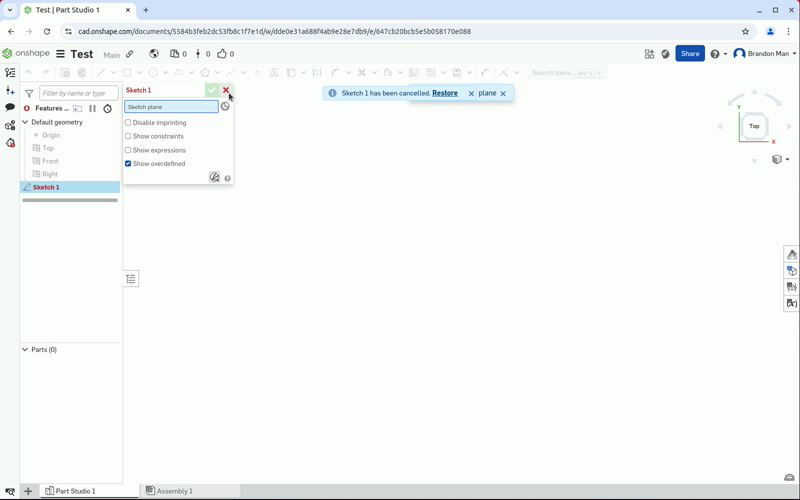
mouse_move(73, 150)
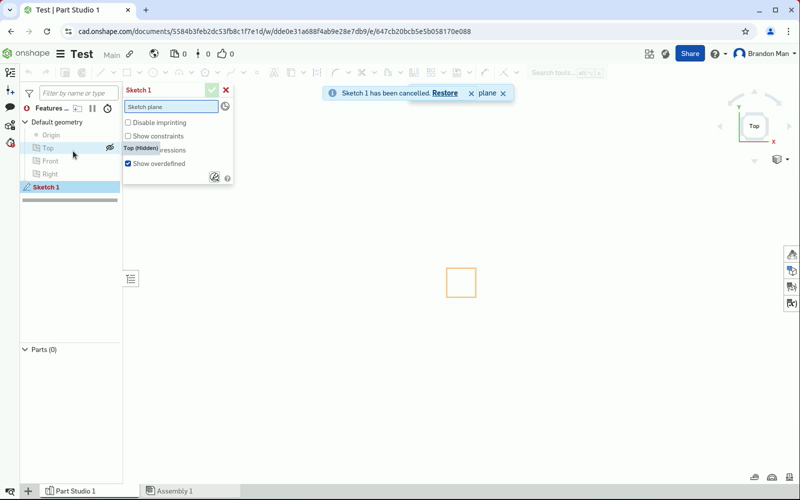
click(73, 150)
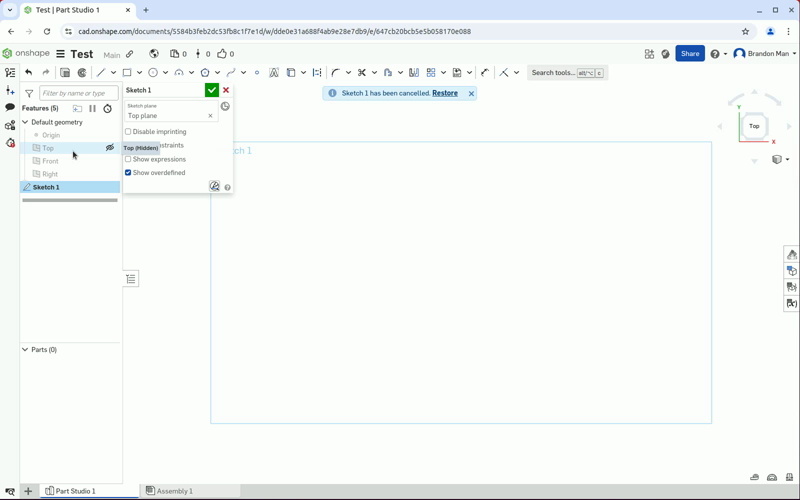
mouse_move(73, 352)
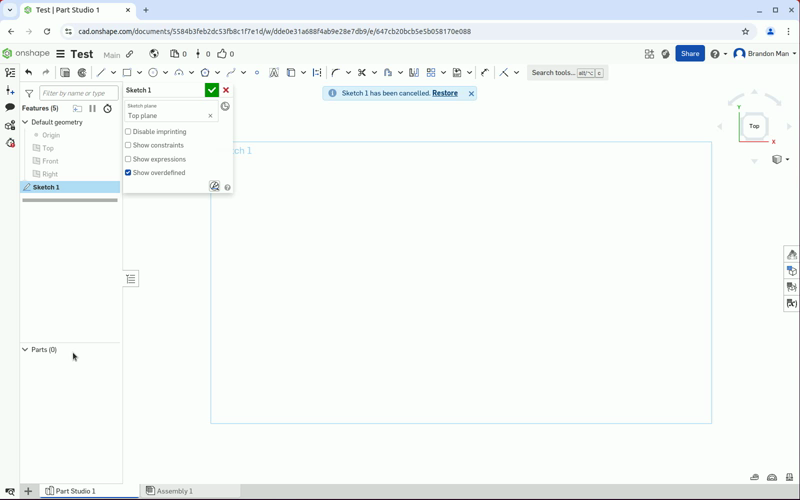
key(y)
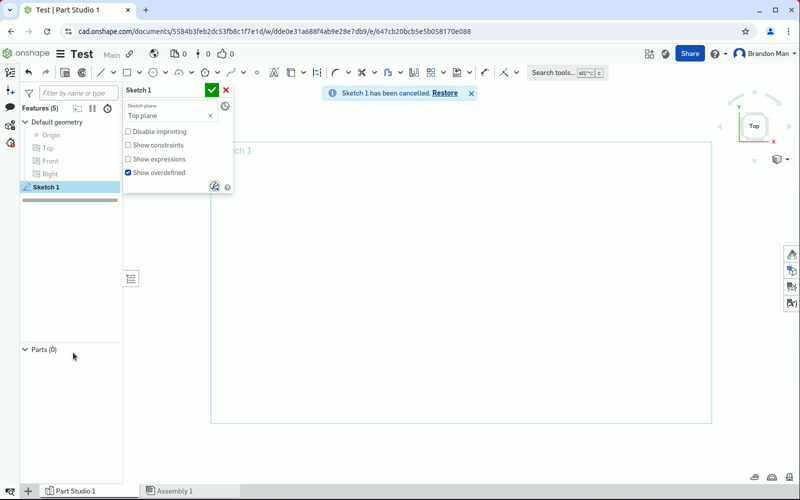
key(c)
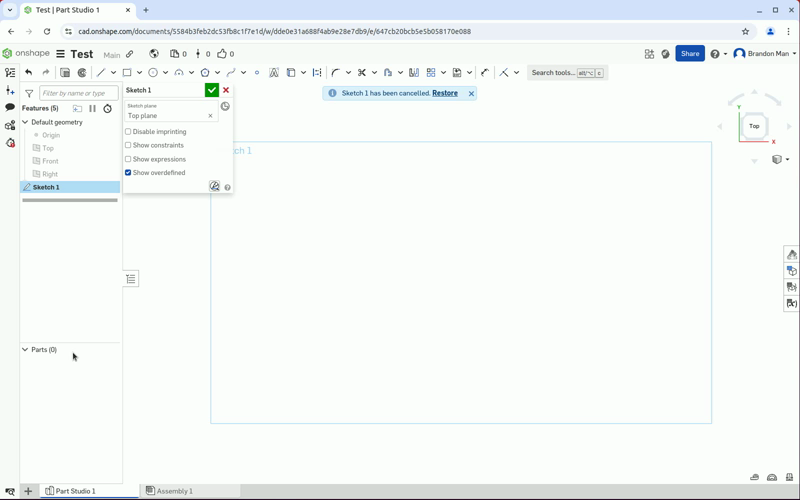
key_down(shift)
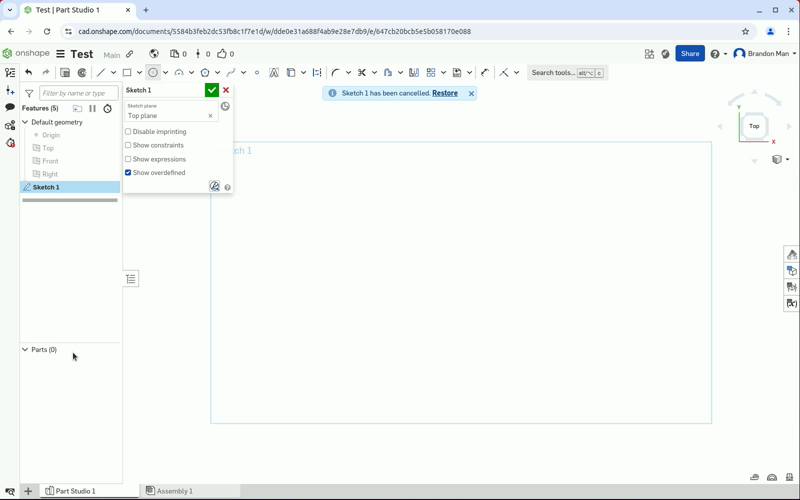
mouse_move(461, 282)
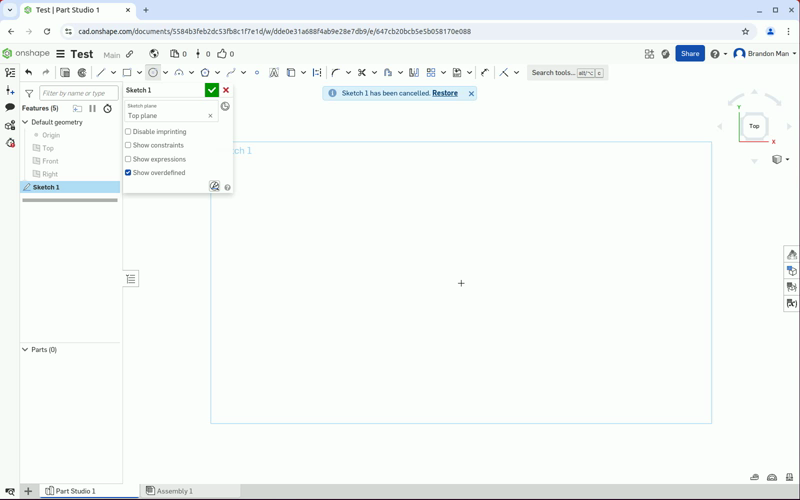
click(461, 282)
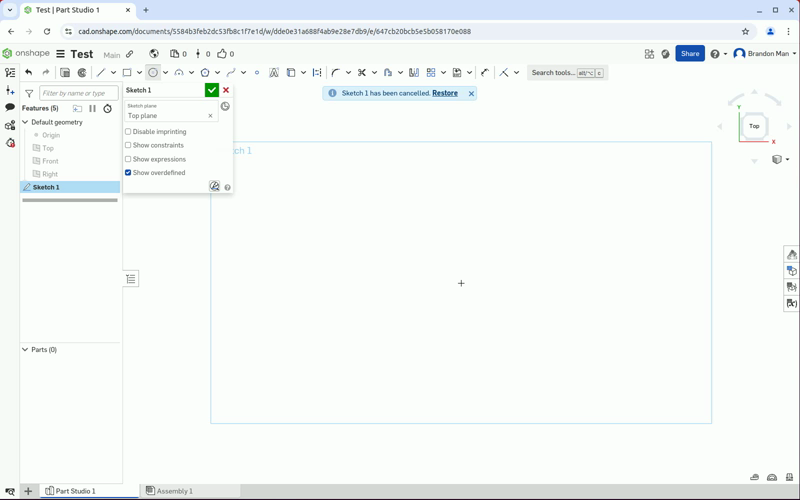
key_up(shift)
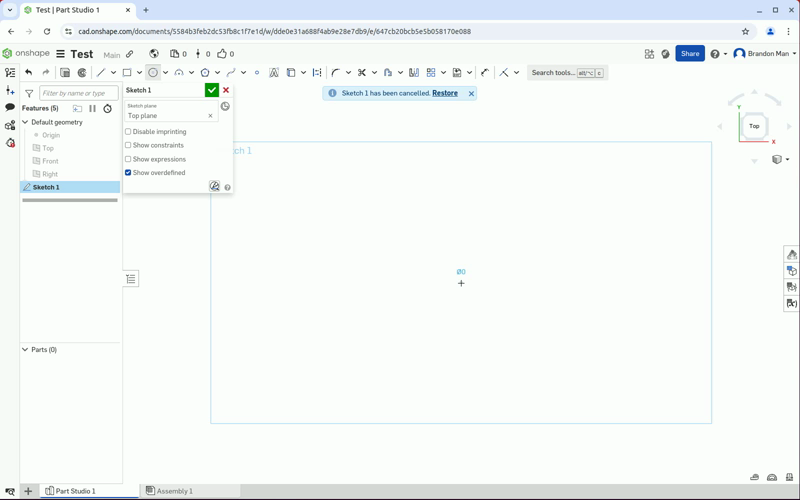
mouse_move(490, 282)
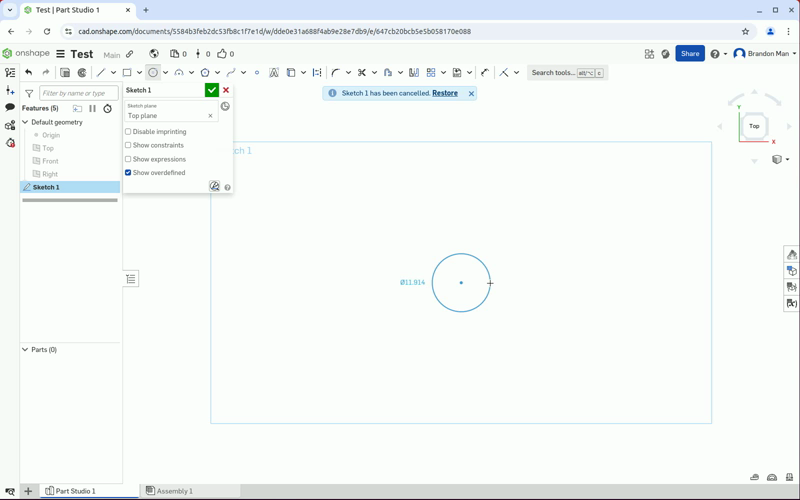
click(490, 282)
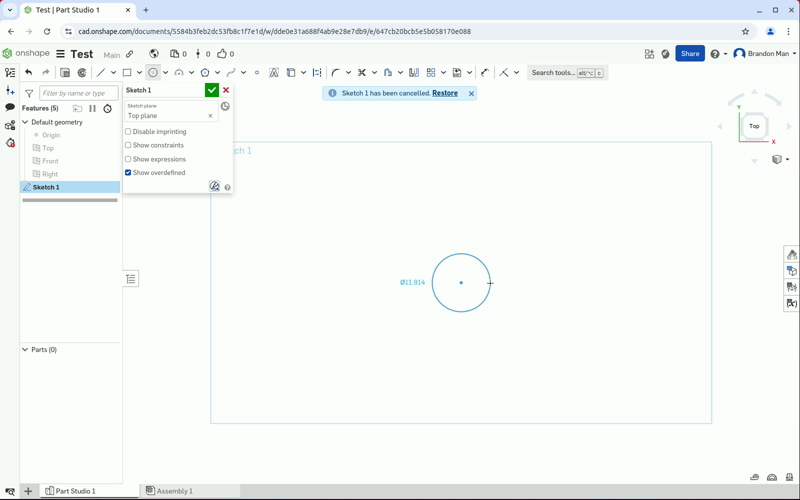
key(esc)
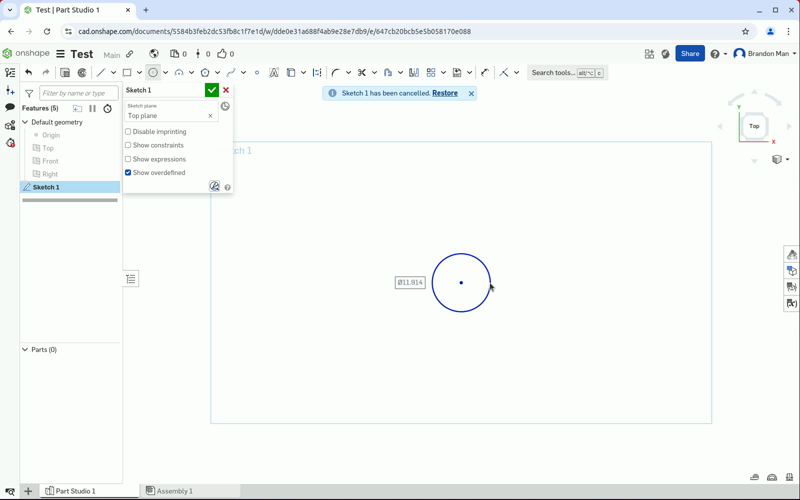
key(c)
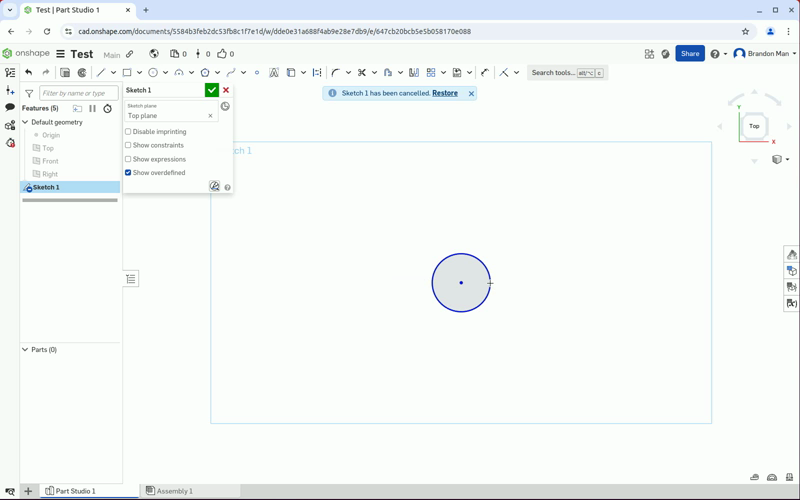
key_down(shift)
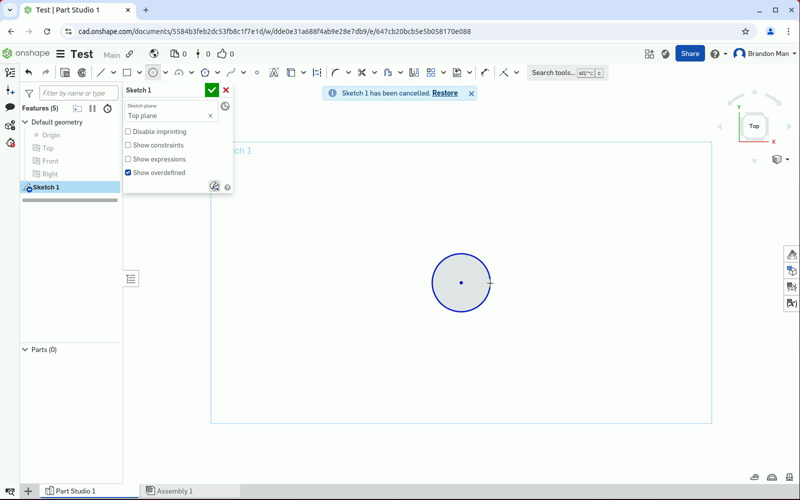
mouse_move(461, 282)
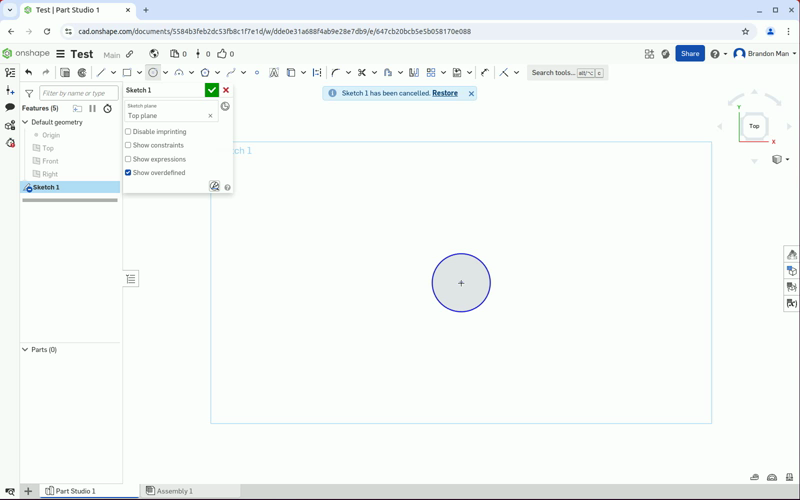
click(461, 282)
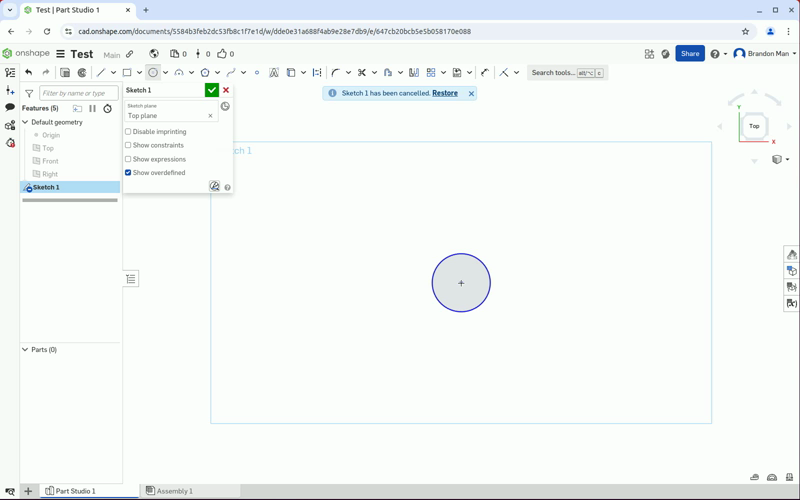
key_up(shift)
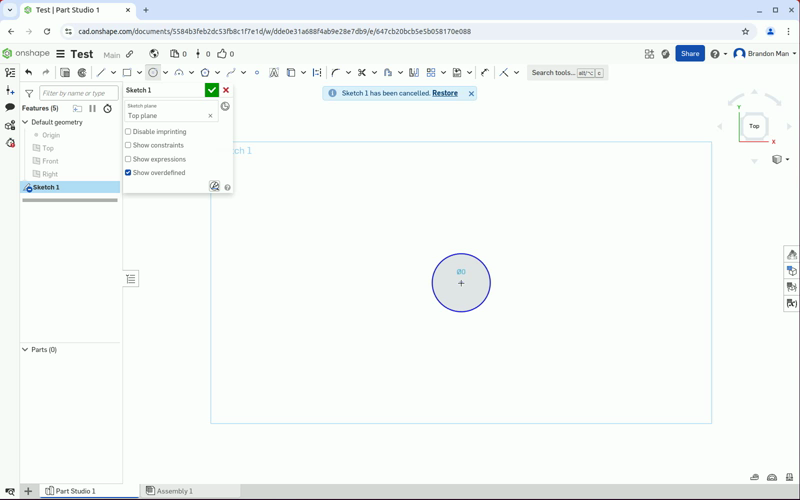
mouse_move(470, 282)
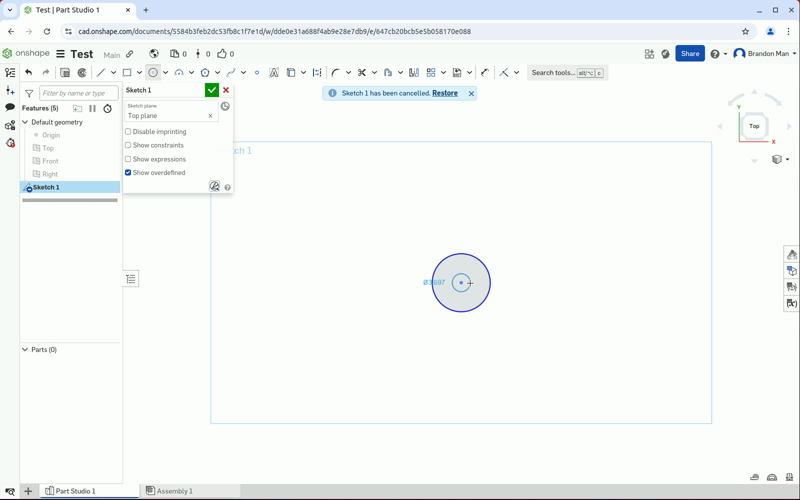
click(470, 282)
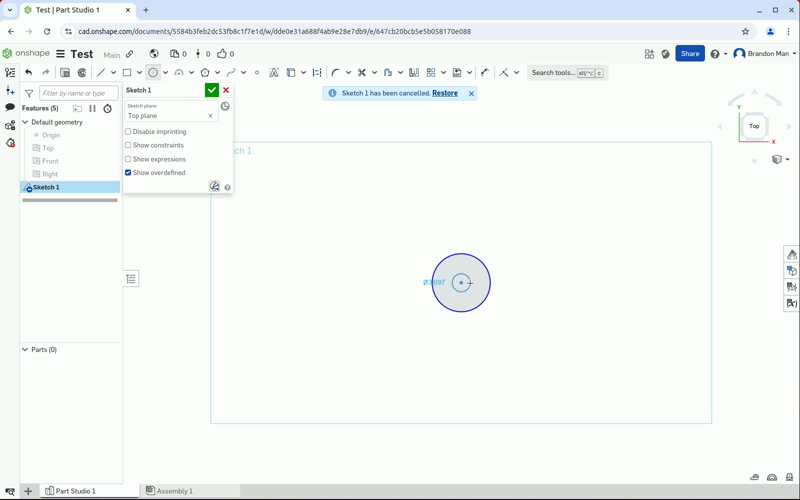
key(esc)
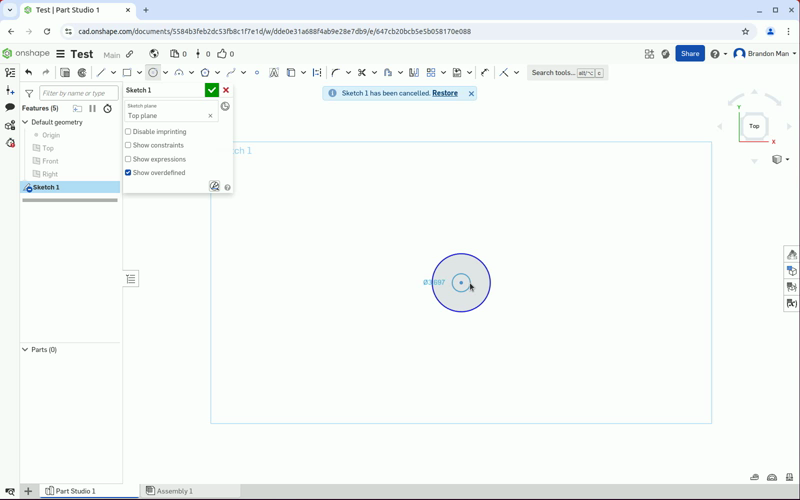
mouse_move(482, 272)
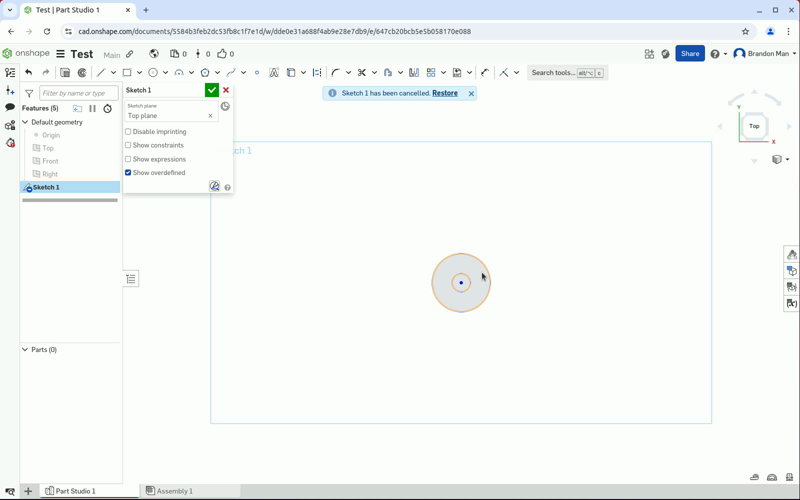
click(482, 272)
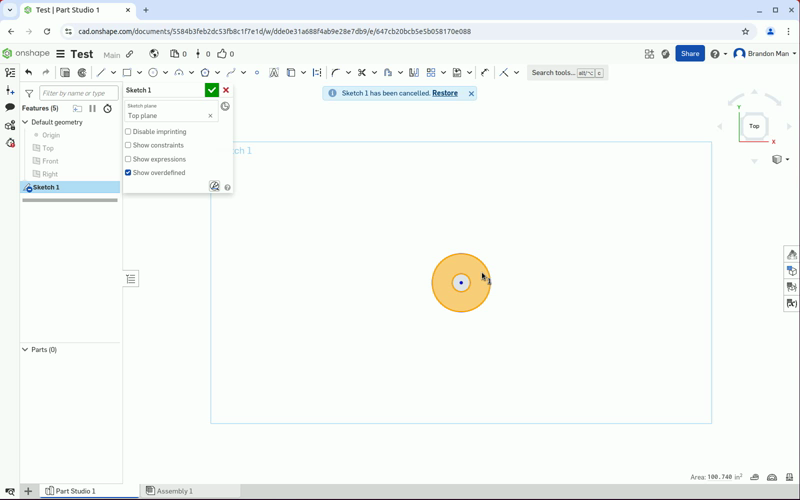
mouse_move(73, 352)
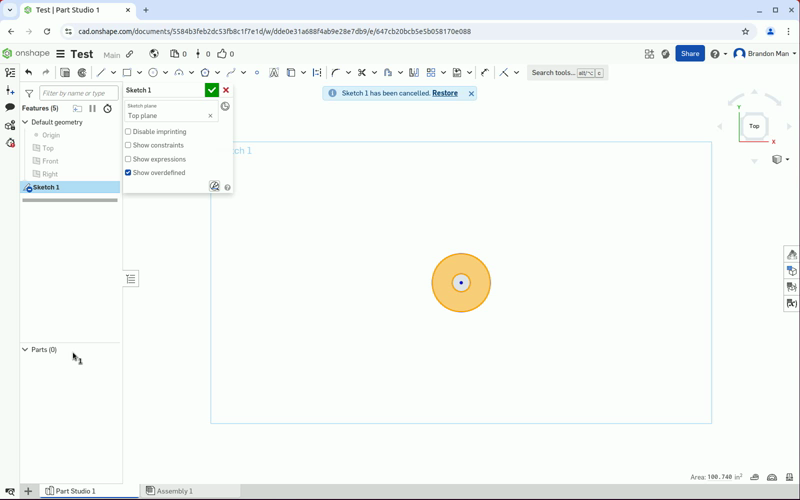
key(shift+y)
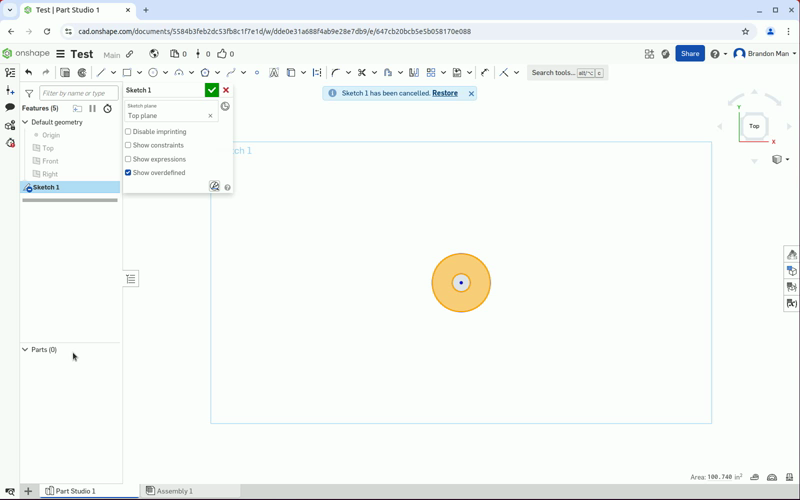
key(shift+e)
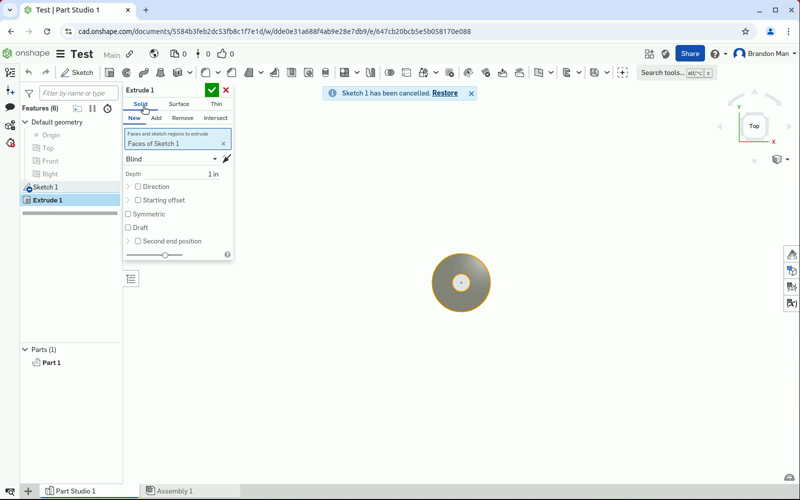
mouse_move(143, 106)
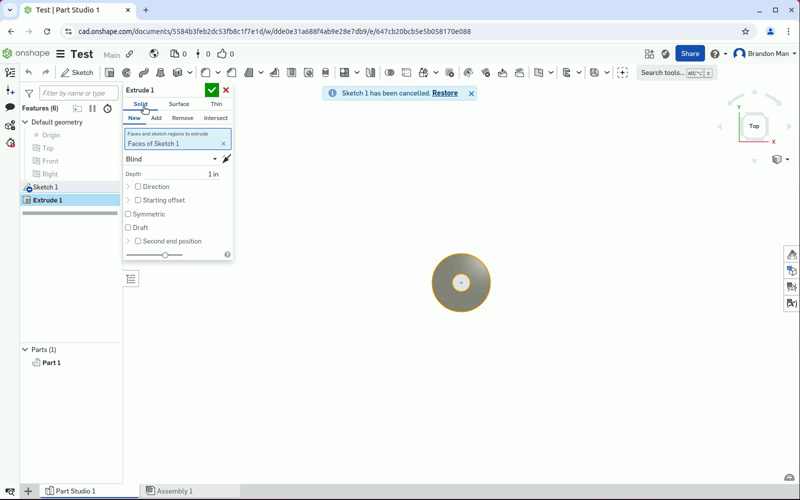
click(143, 106)
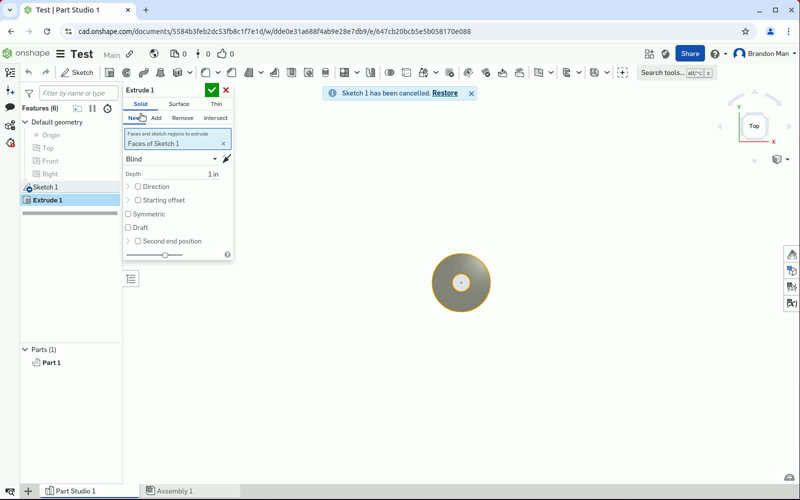
mouse_move(137, 120)
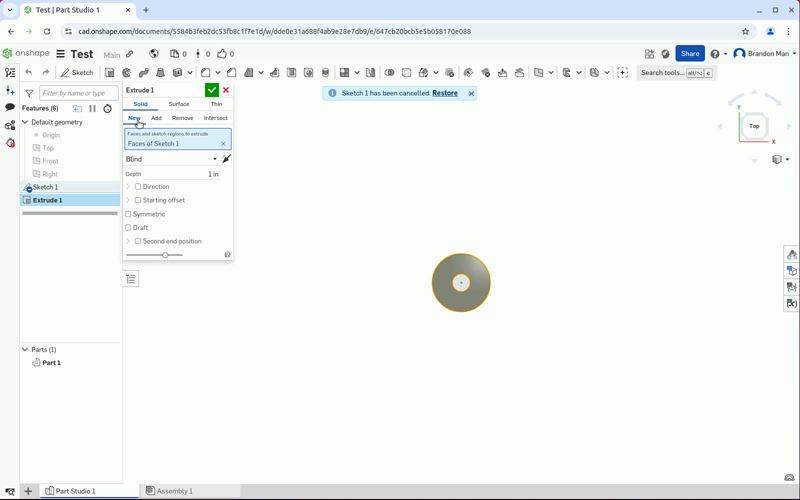
click(137, 120)
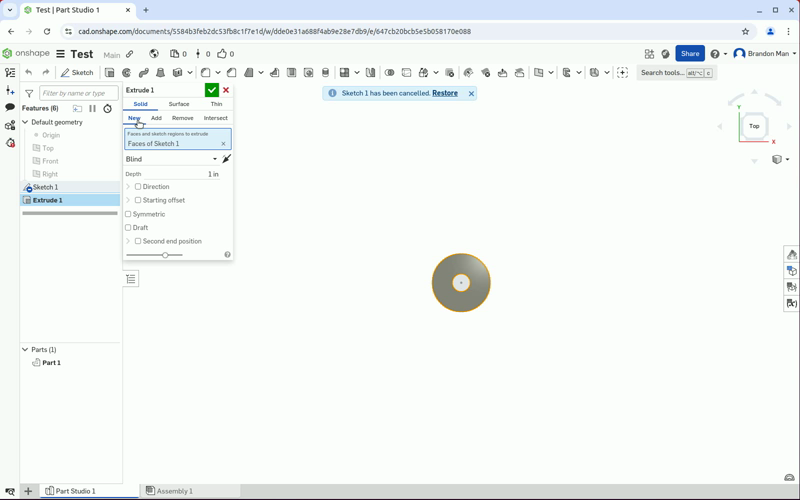
key(tab, 4)
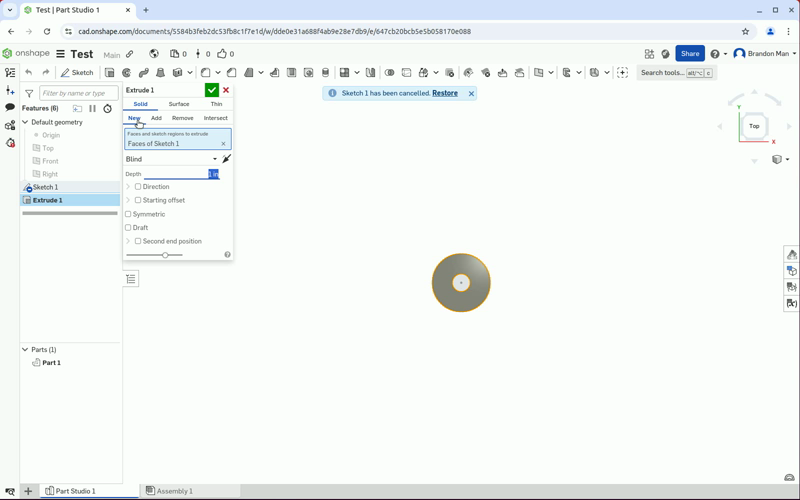
text(1.926)
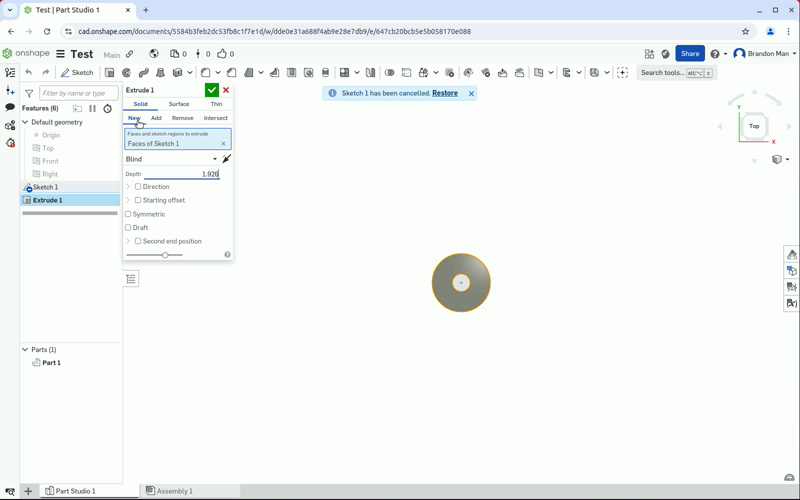
key(enter)
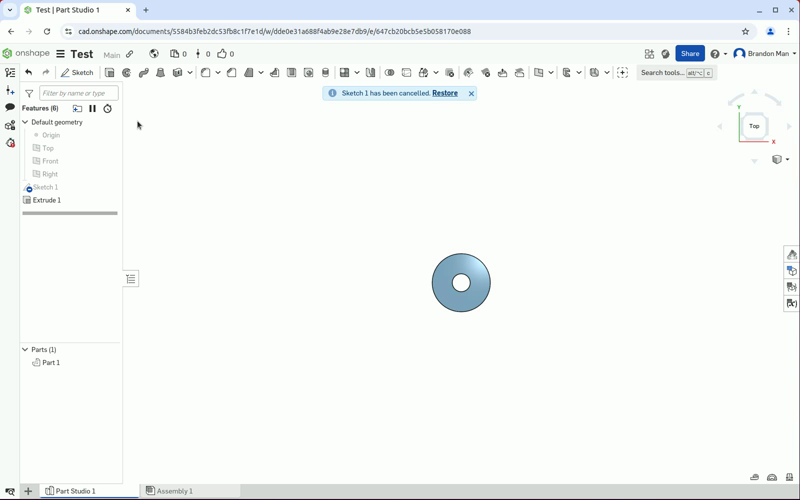
key(shift+h)
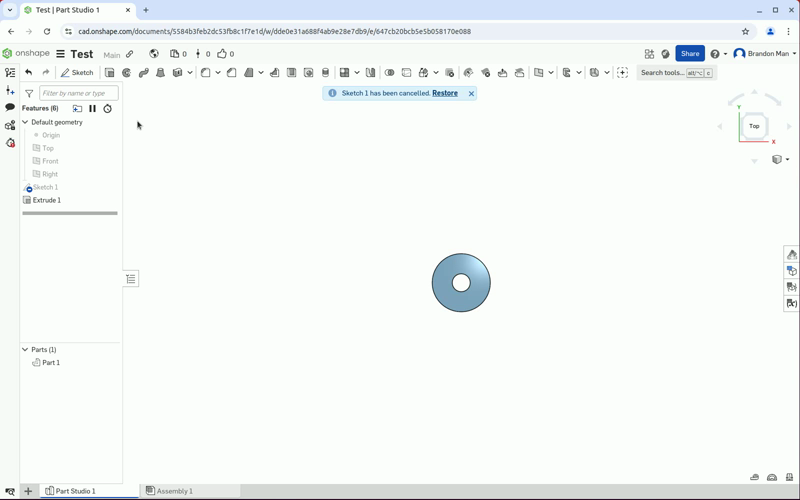
key(shift+h)
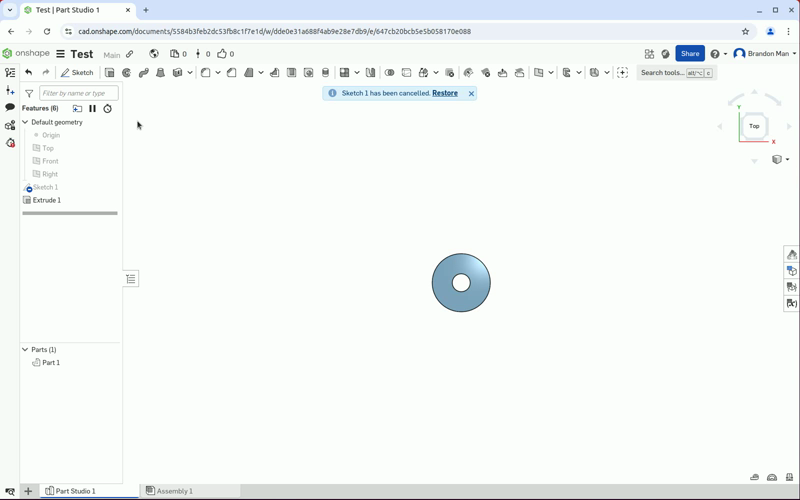
mouse_move(73, 189)
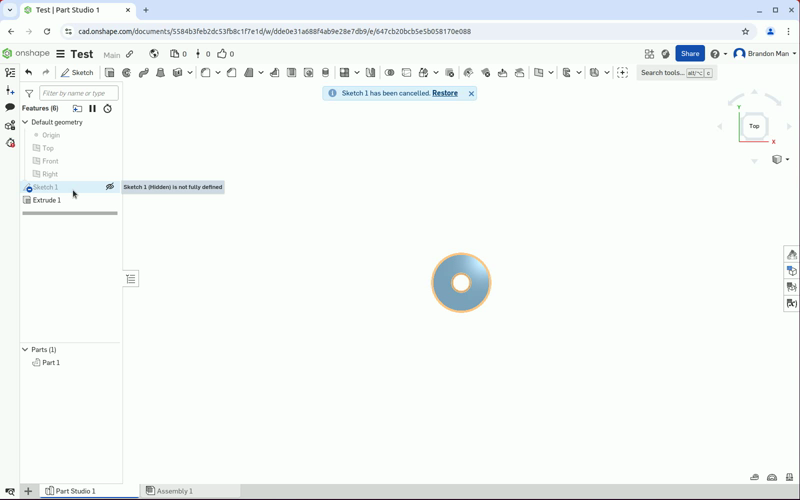
click(73, 189)
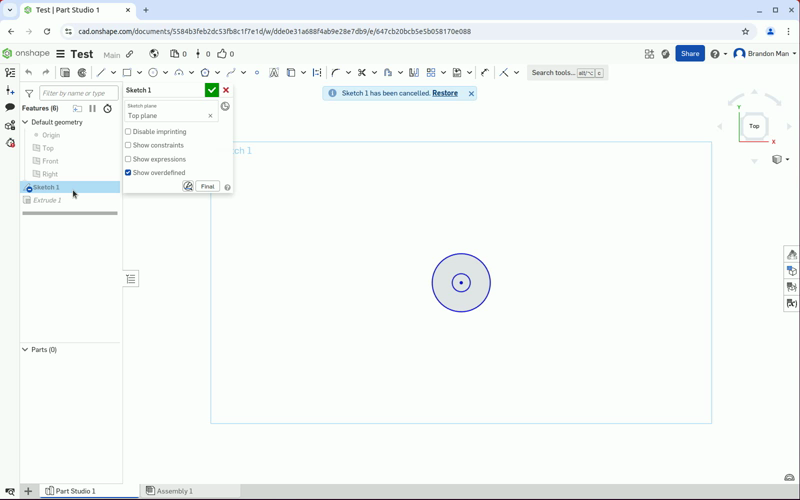
mouse_move(229, 92)
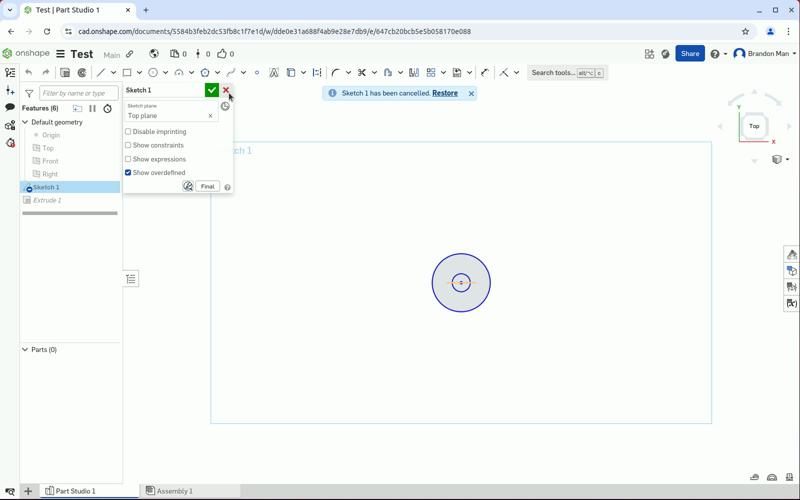
click(229, 92)
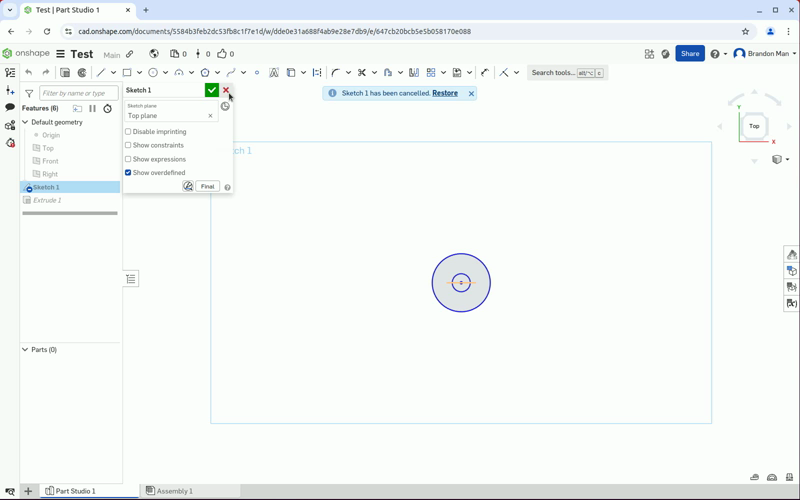
key(shift+s)
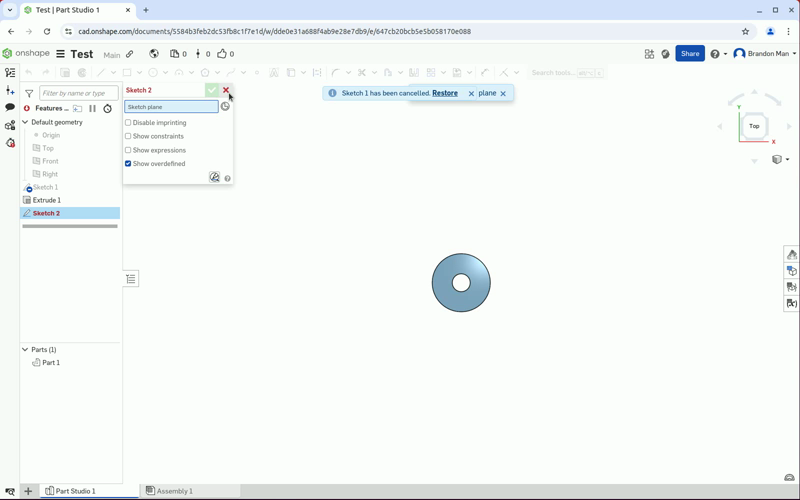
mouse_move(73, 150)
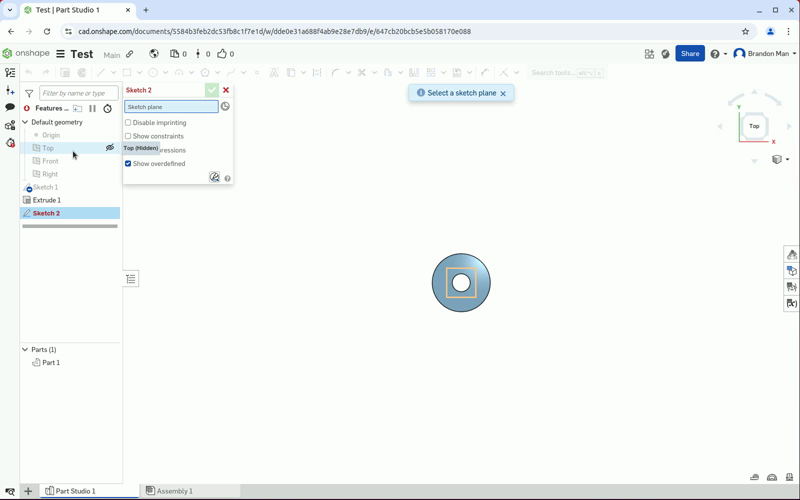
click(73, 150)
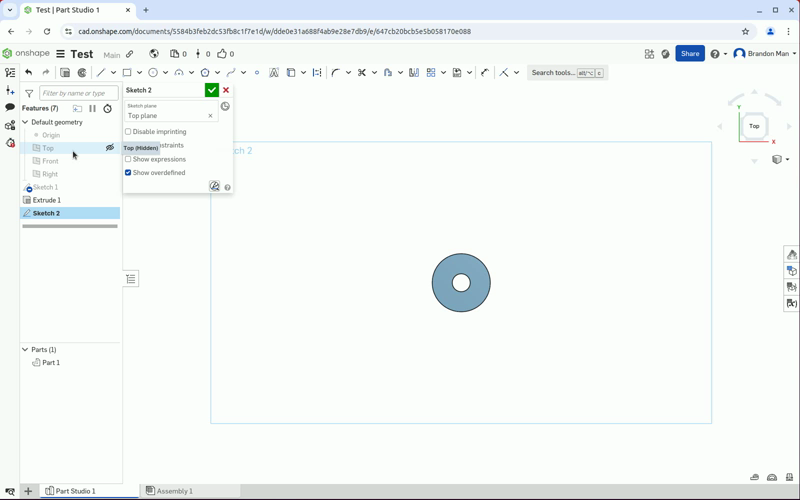
mouse_move(73, 352)
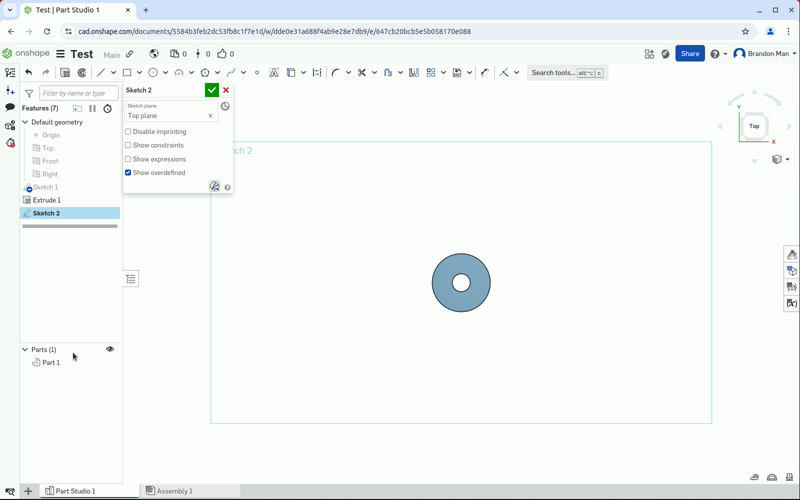
key(y)
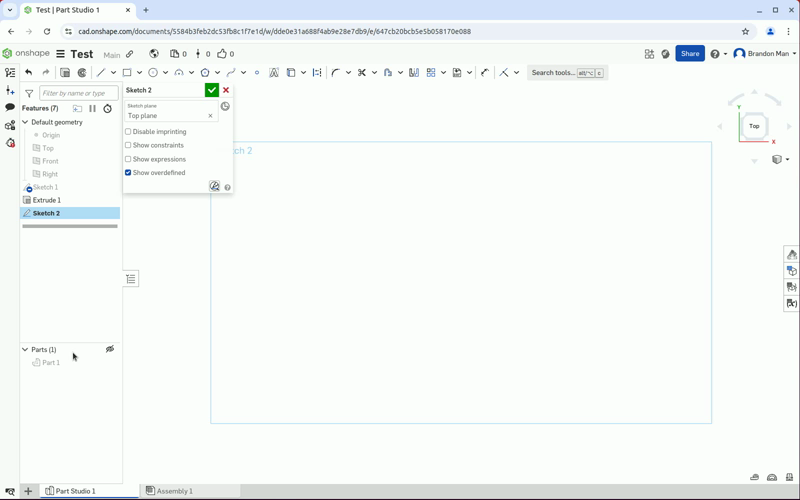
key(c)
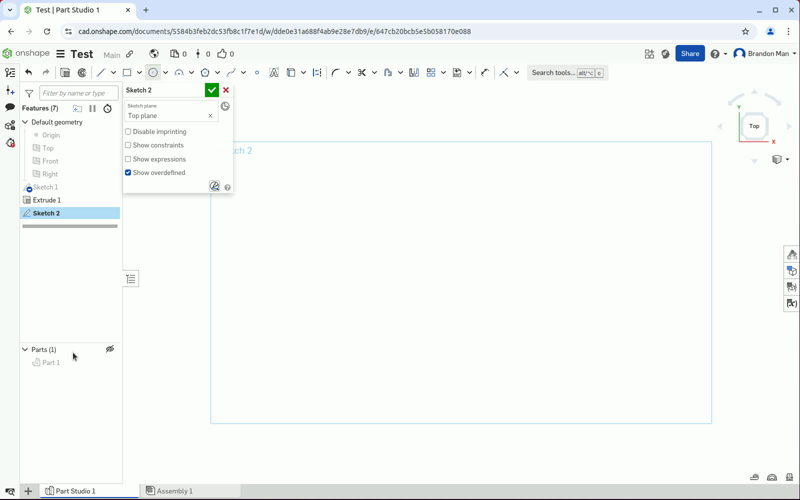
key_down(shift)
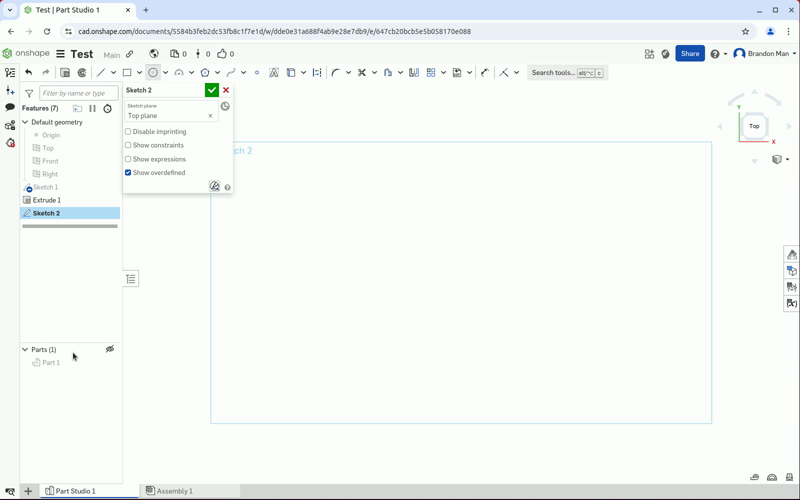
mouse_move(461, 282)
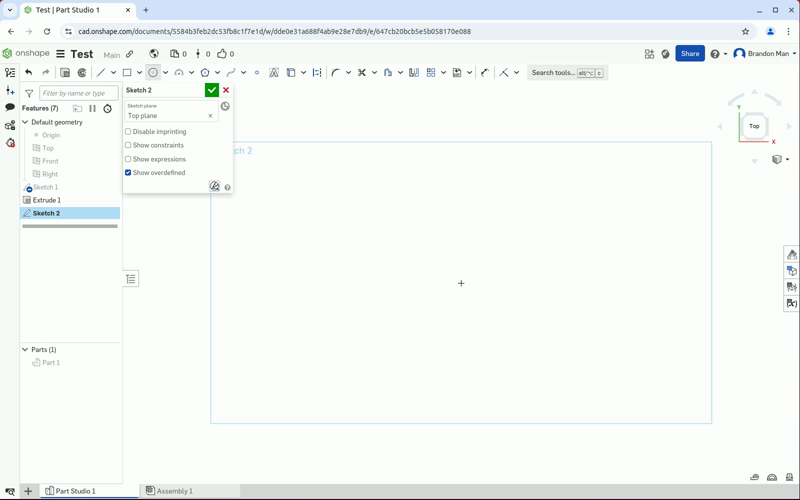
click(461, 282)
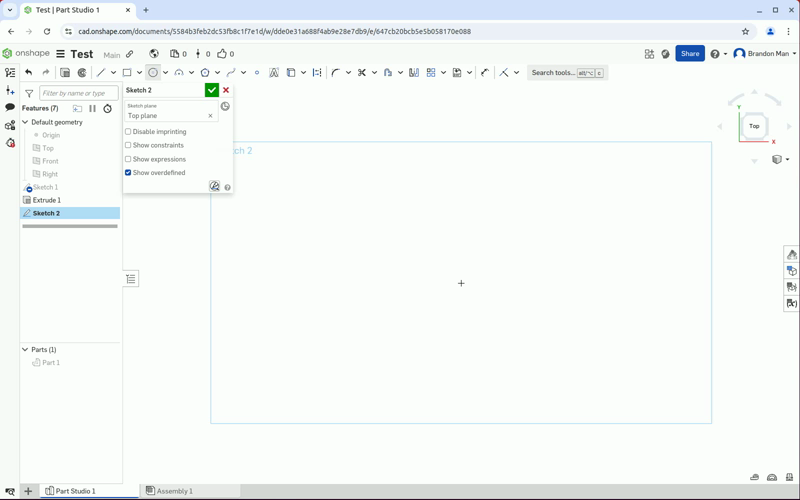
key_up(shift)
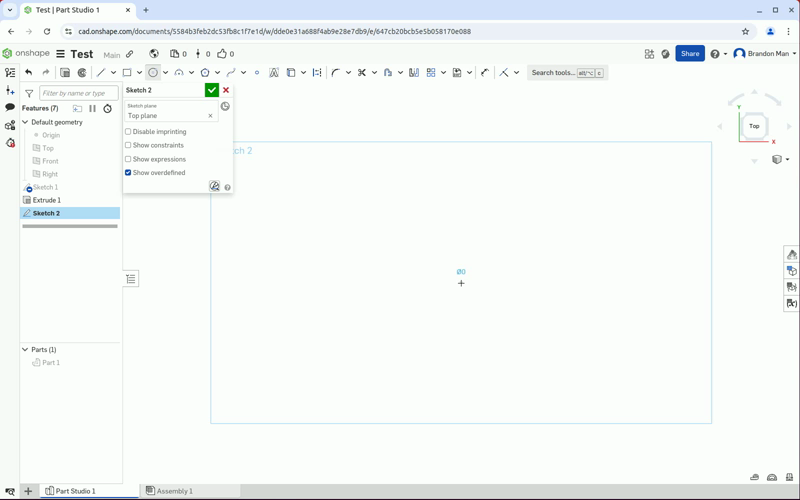
mouse_move(497, 282)
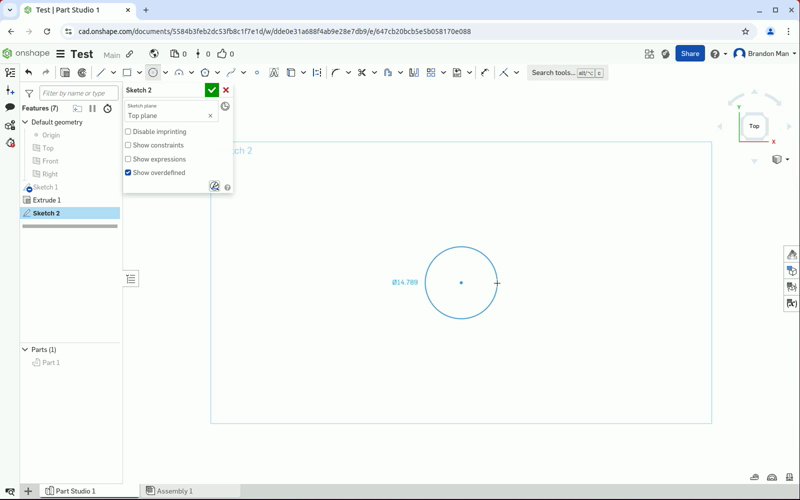
click(497, 282)
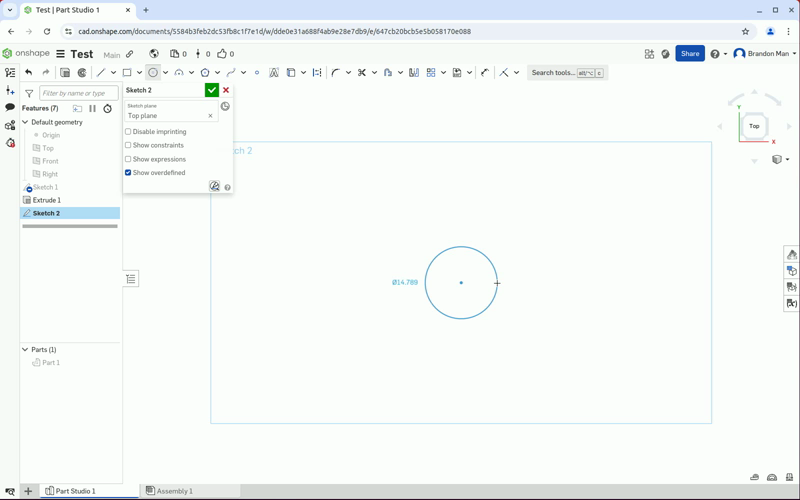
key(esc)
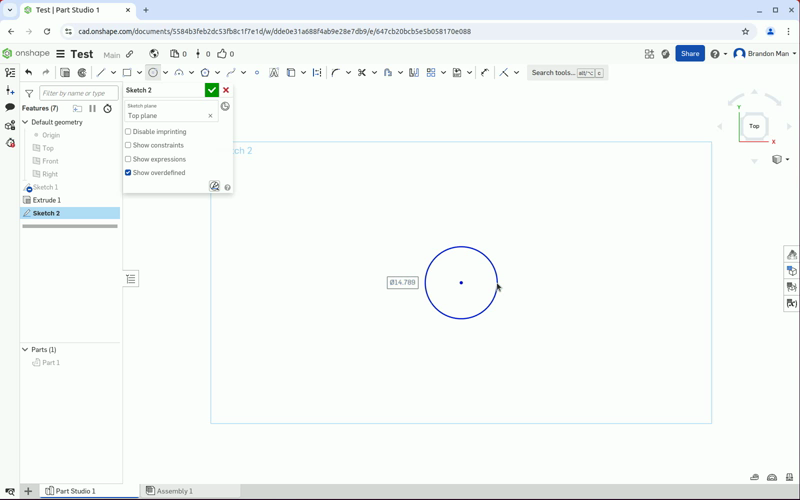
key(c)
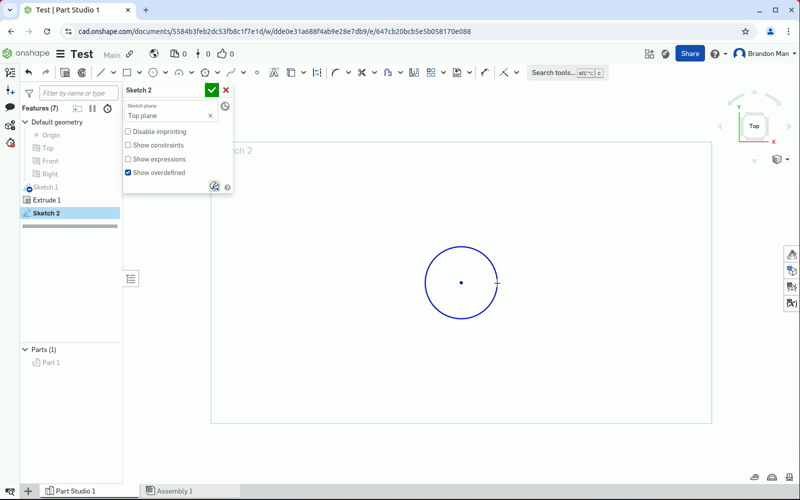
key_down(shift)
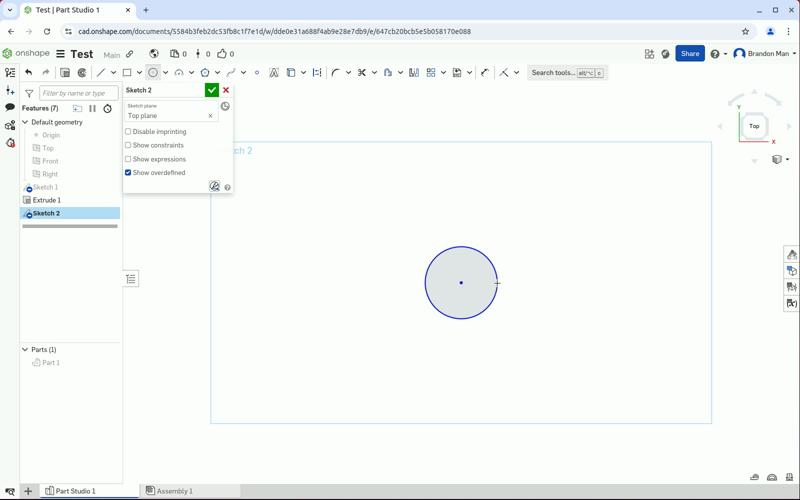
mouse_move(461, 282)
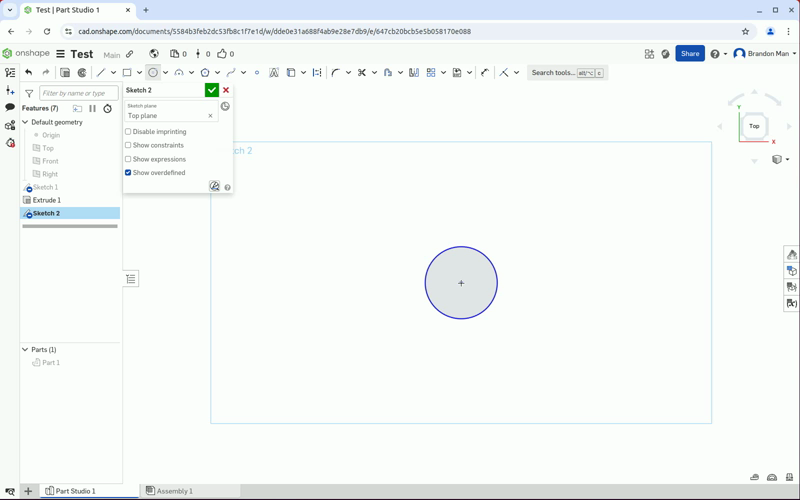
click(461, 282)
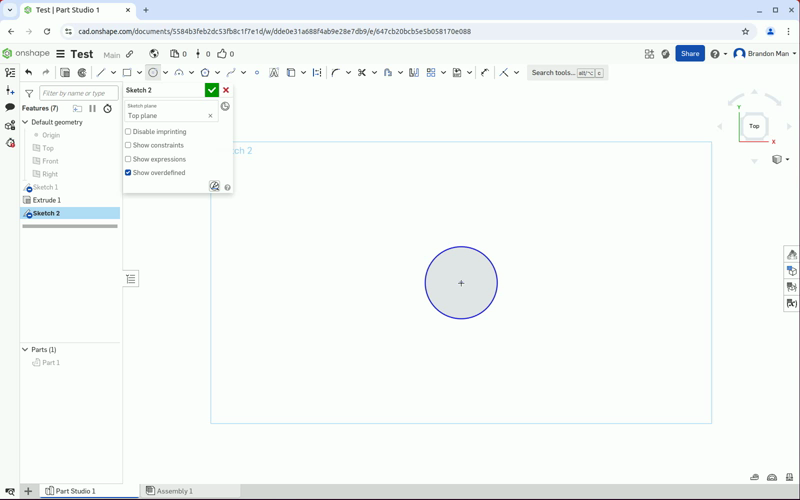
key_up(shift)
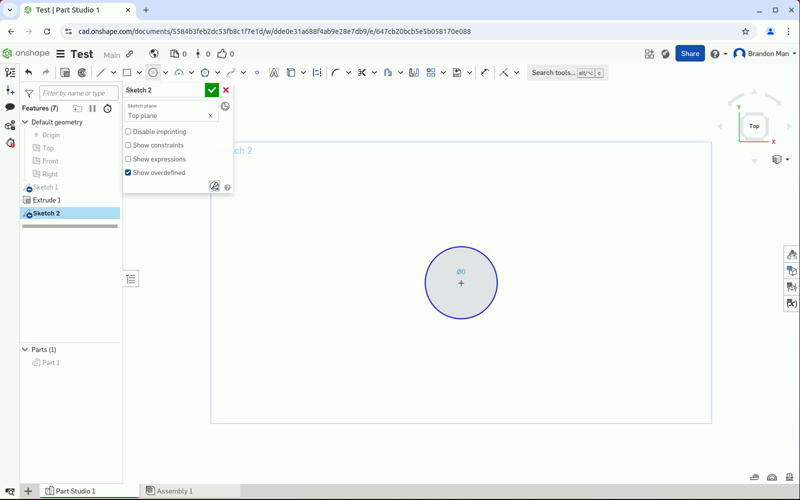
mouse_move(489, 282)
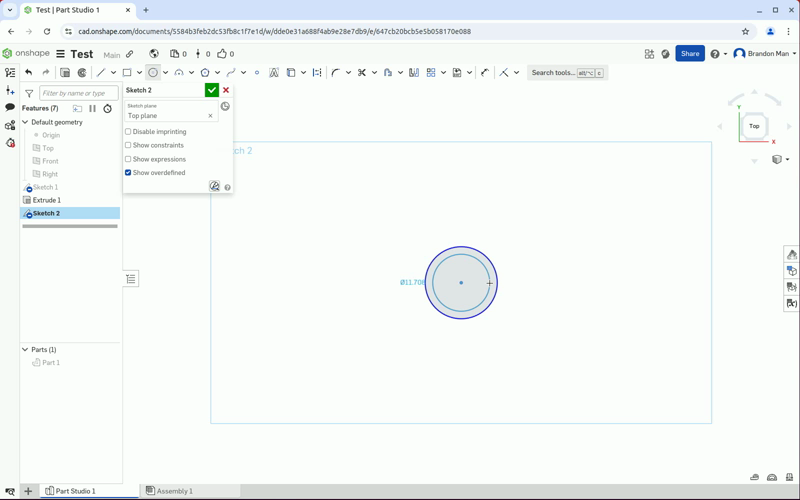
click(489, 282)
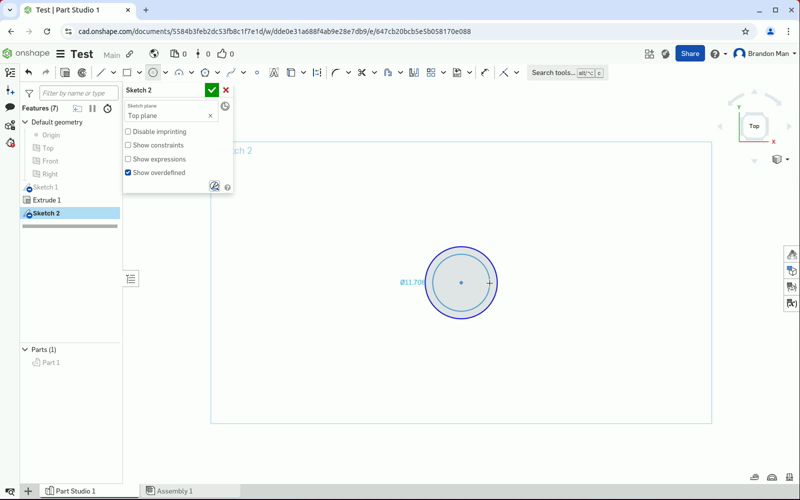
key(esc)
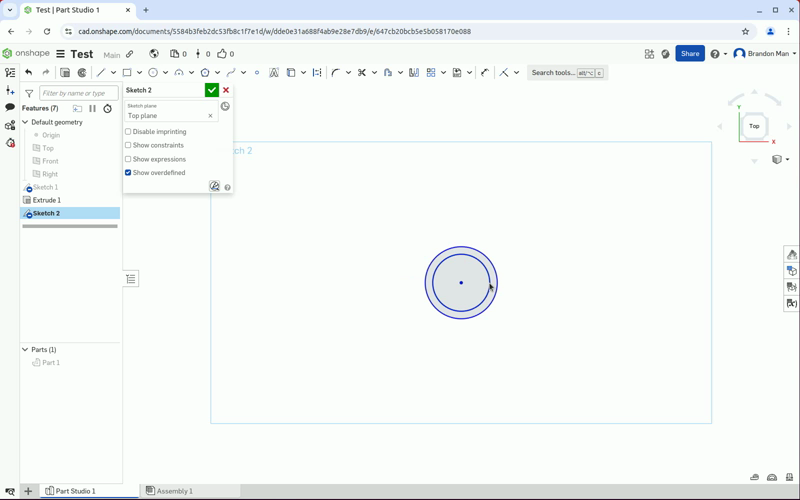
mouse_move(488, 294)
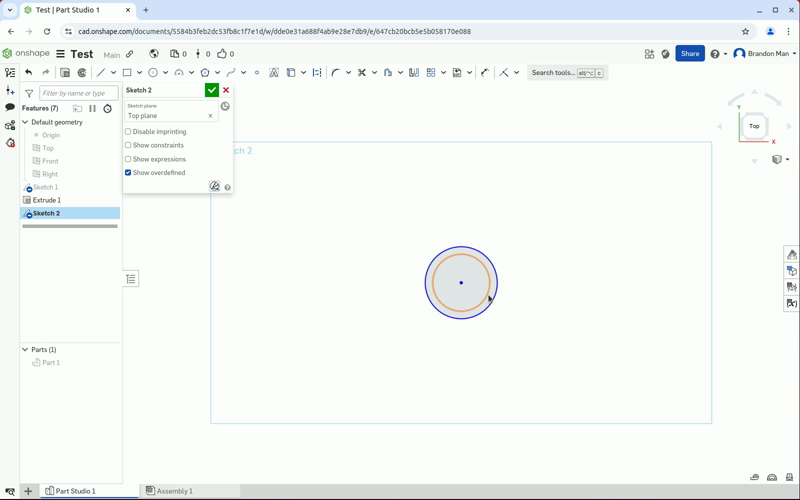
scroll(6)
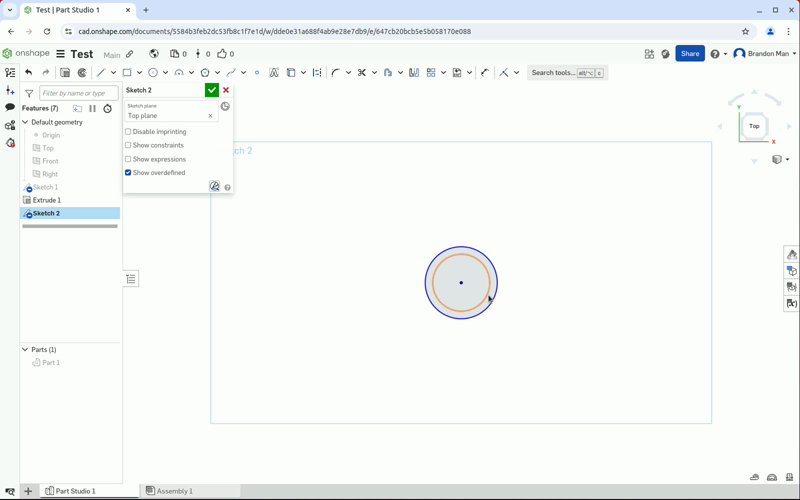
scroll(6)
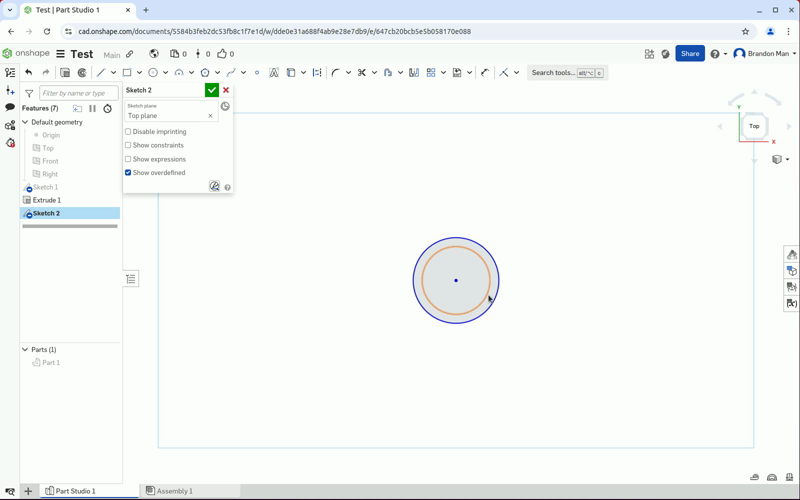
scroll(6)
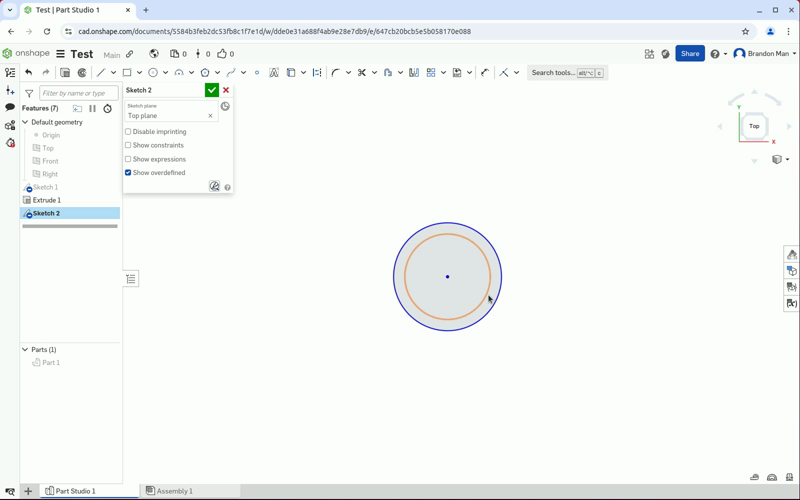
scroll(6)
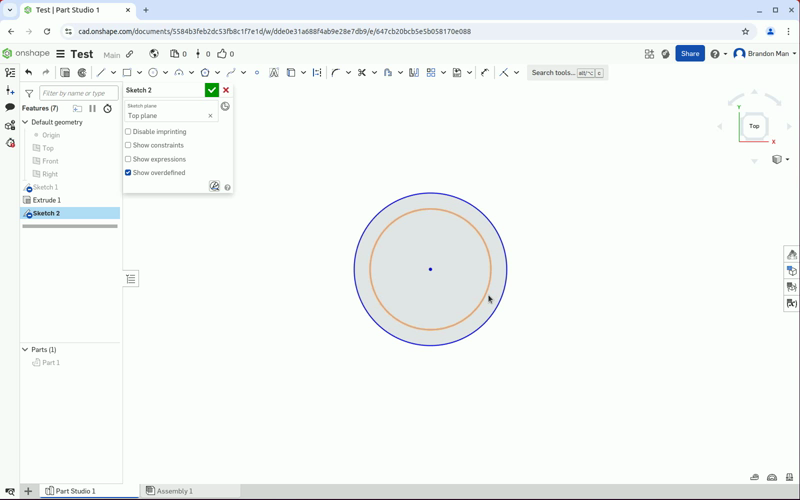
scroll(6)
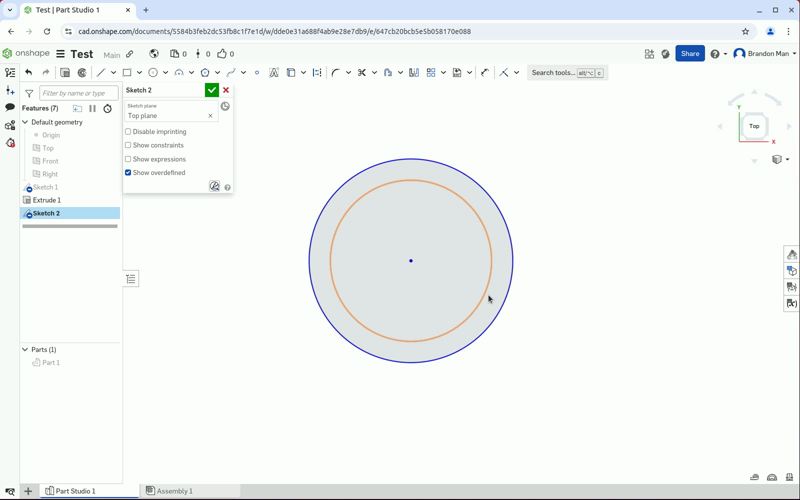
scroll(6)
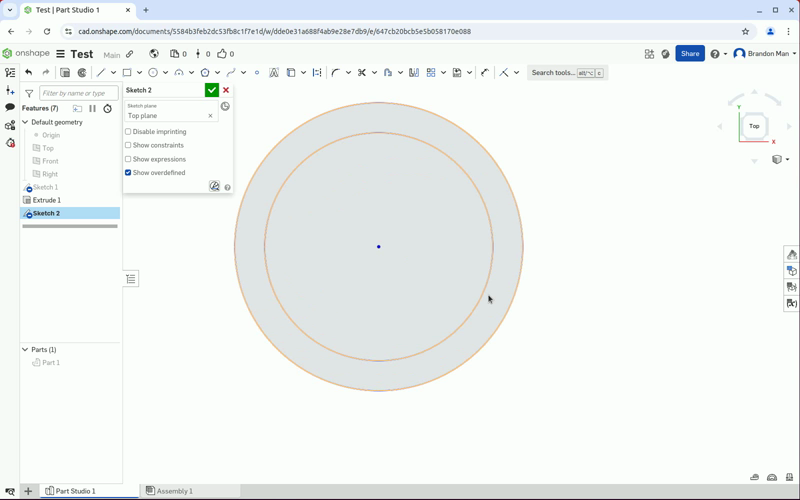
scroll(6)
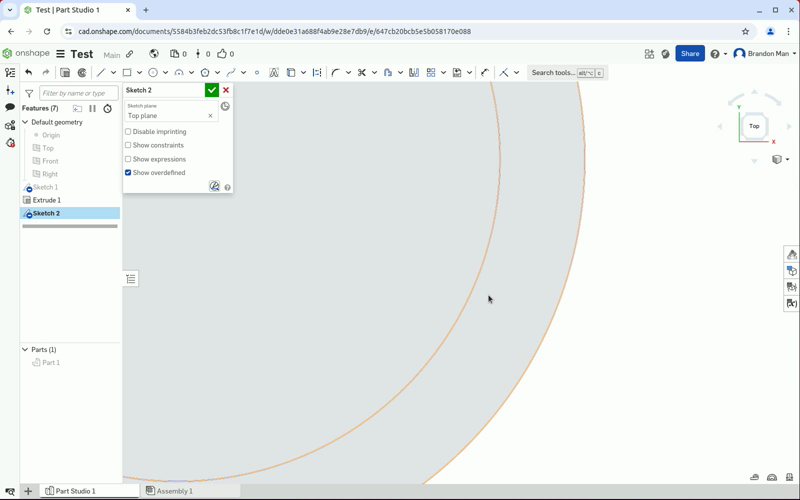
click(488, 294)
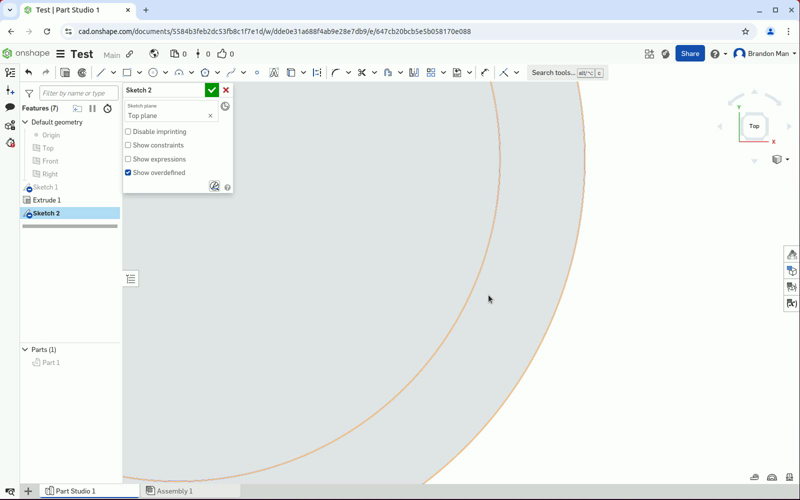
scroll(-6)
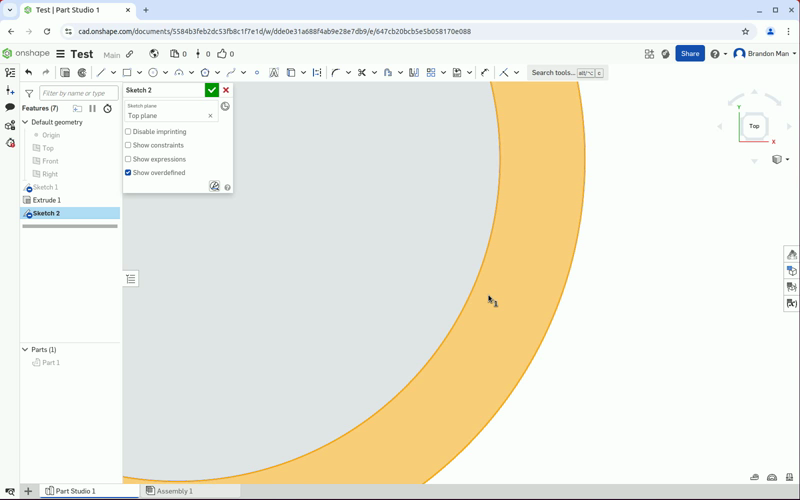
scroll(-6)
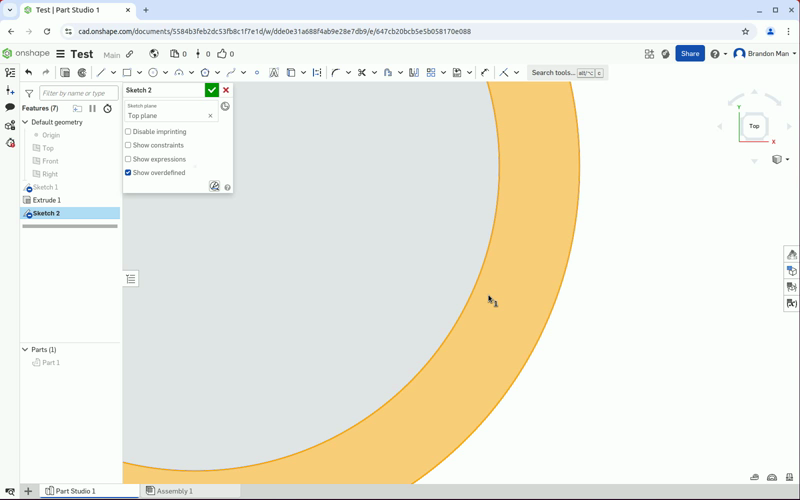
scroll(-6)
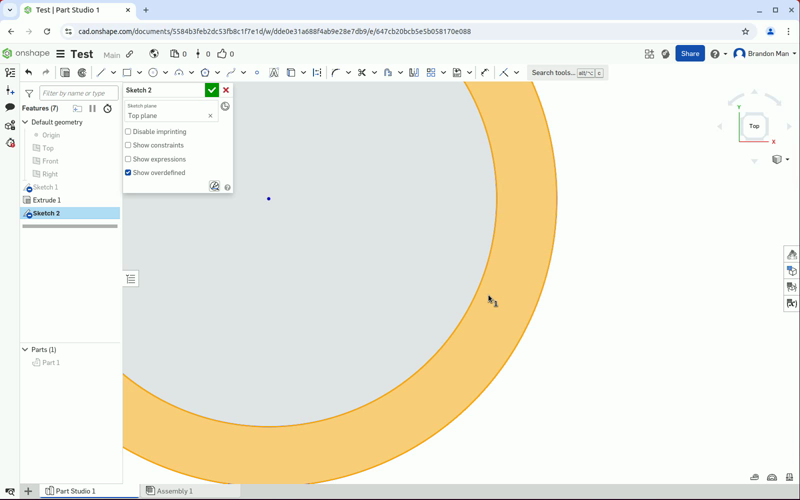
scroll(-6)
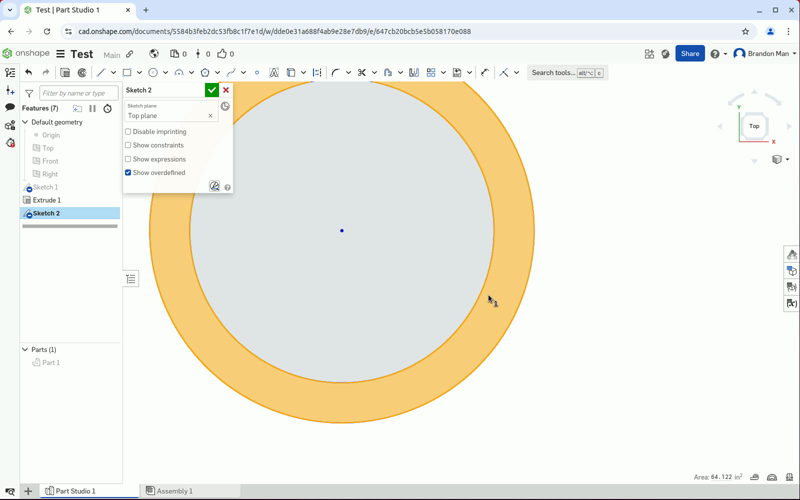
scroll(-6)
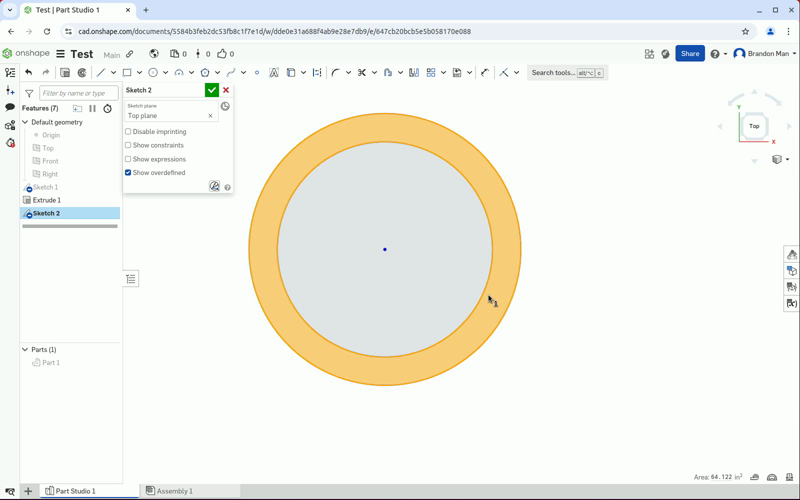
scroll(-6)
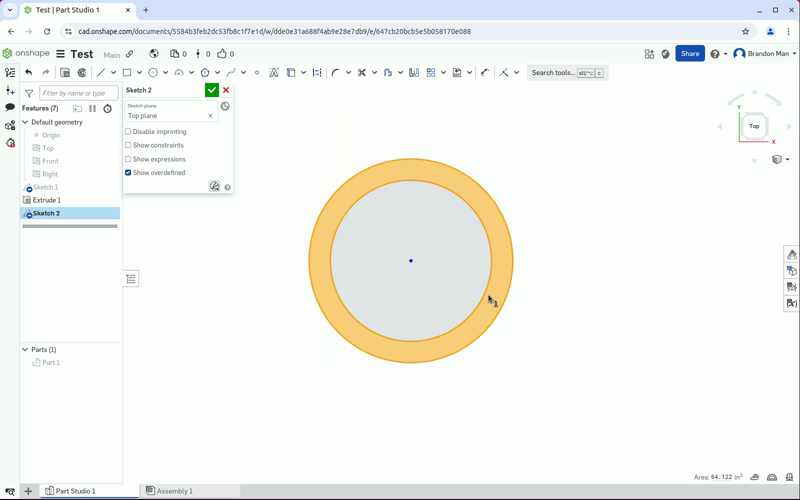
scroll(-6)
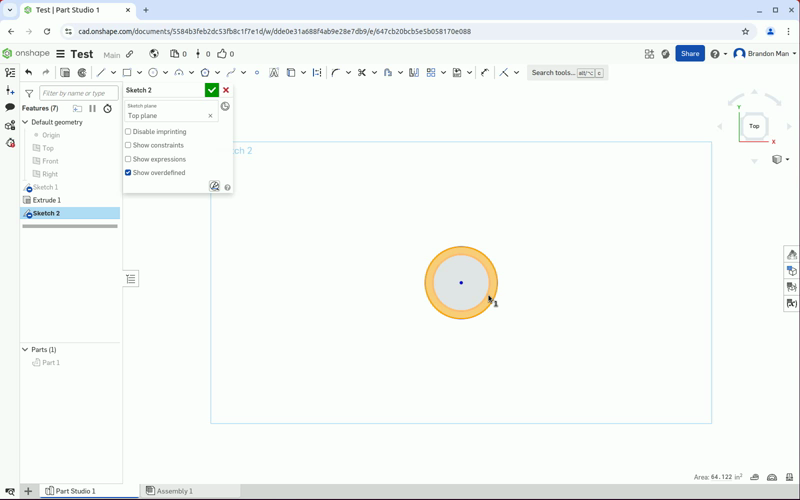
mouse_move(73, 352)
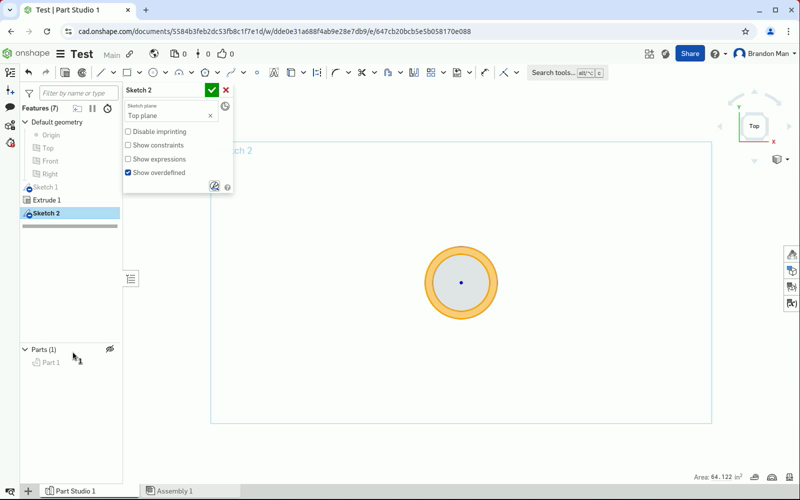
key(shift+y)
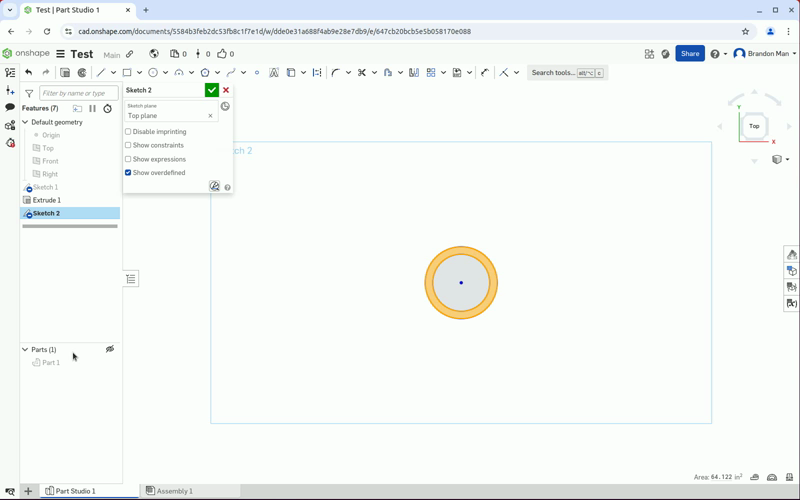
key(shift+e)
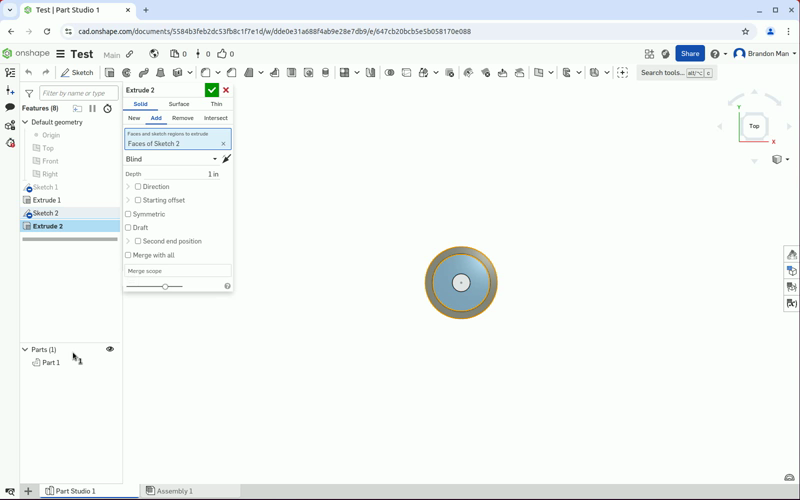
mouse_move(143, 106)
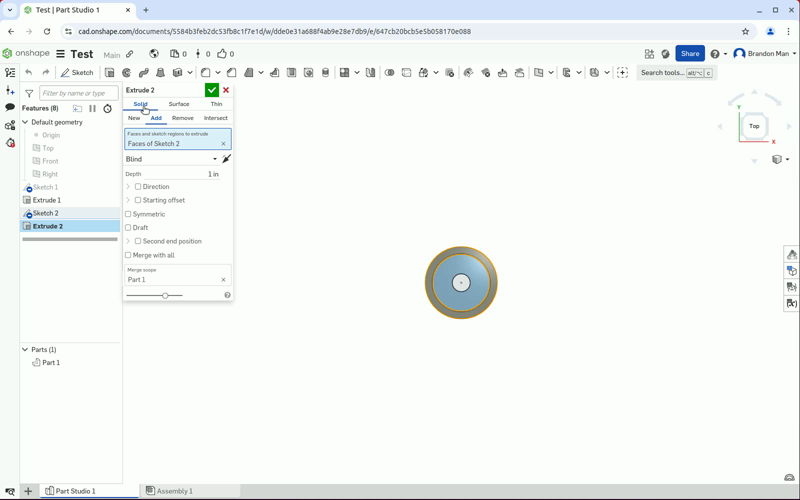
click(143, 106)
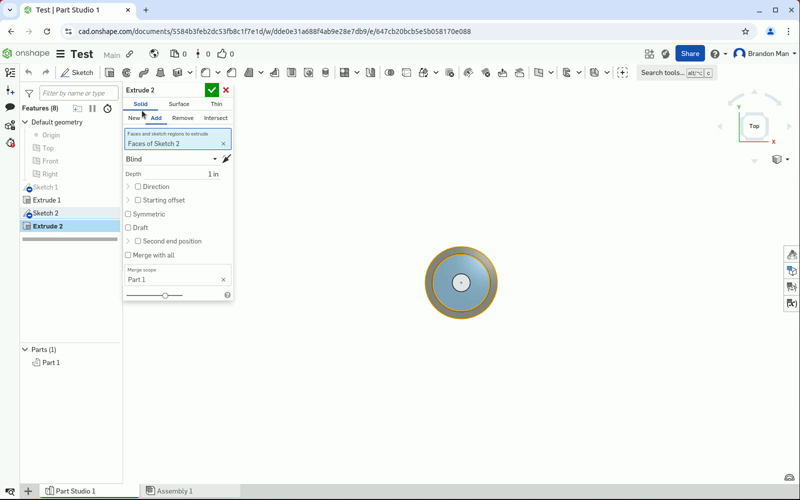
mouse_move(137, 120)
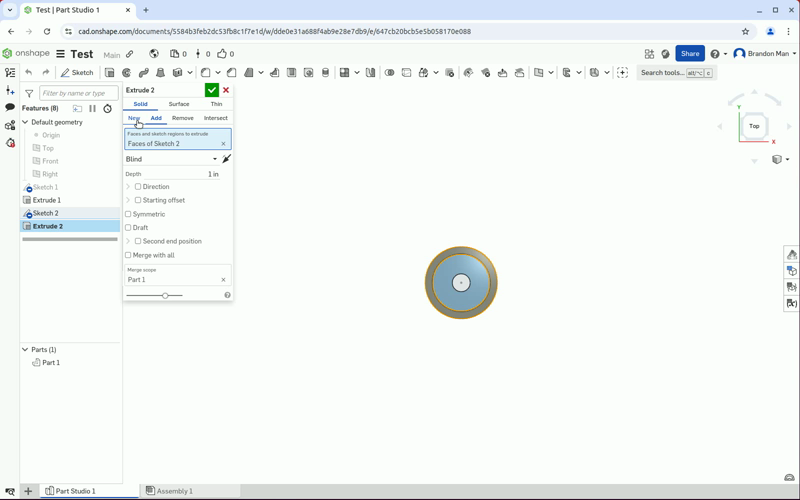
click(137, 120)
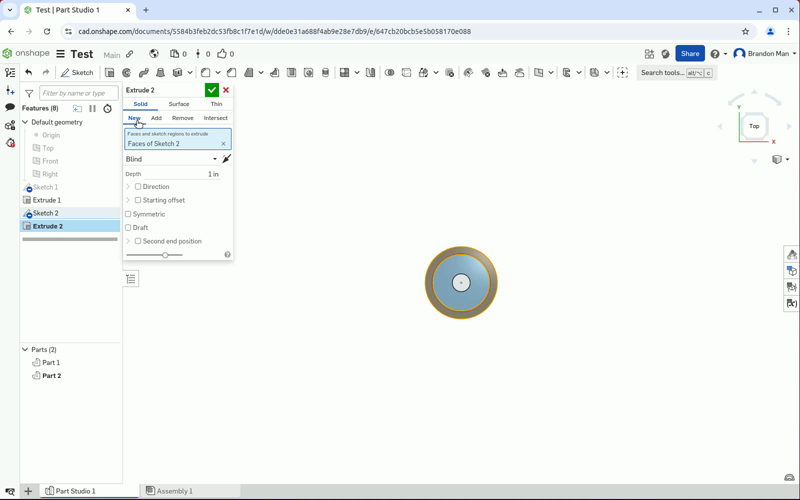
key(tab, 4)
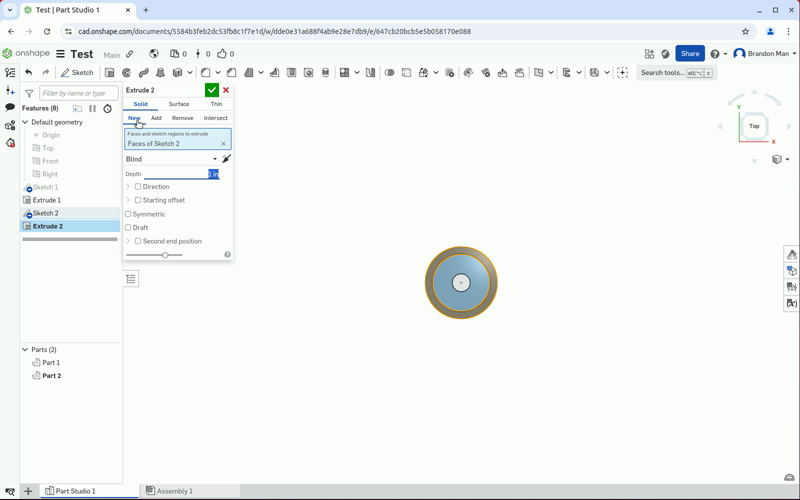
text(23.108)
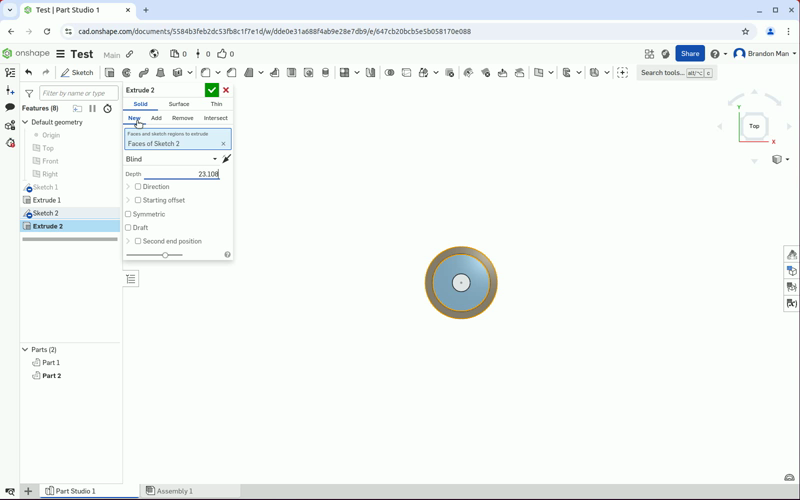
key(enter)
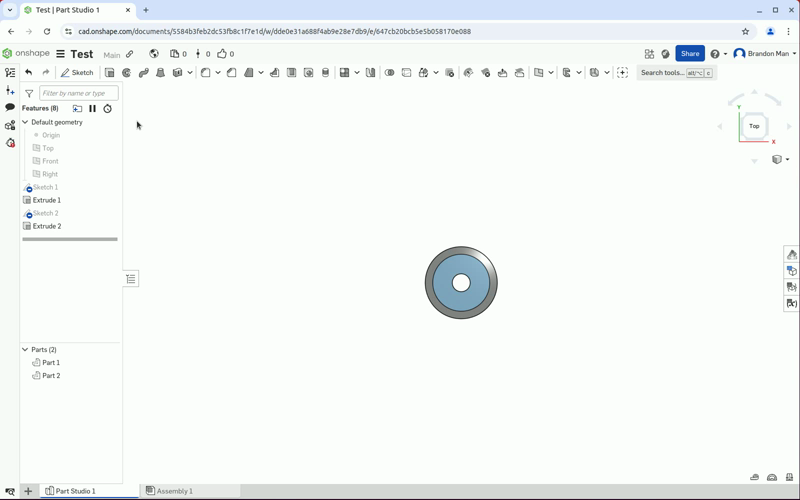
key(shift+h)
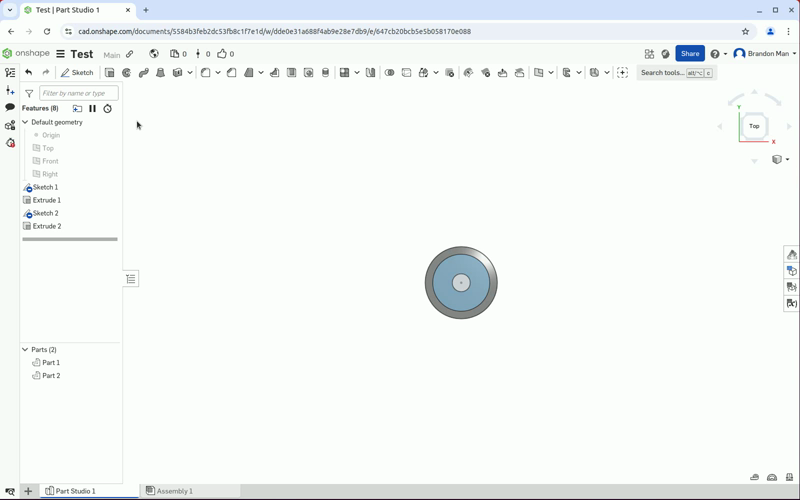
key(shift+h)
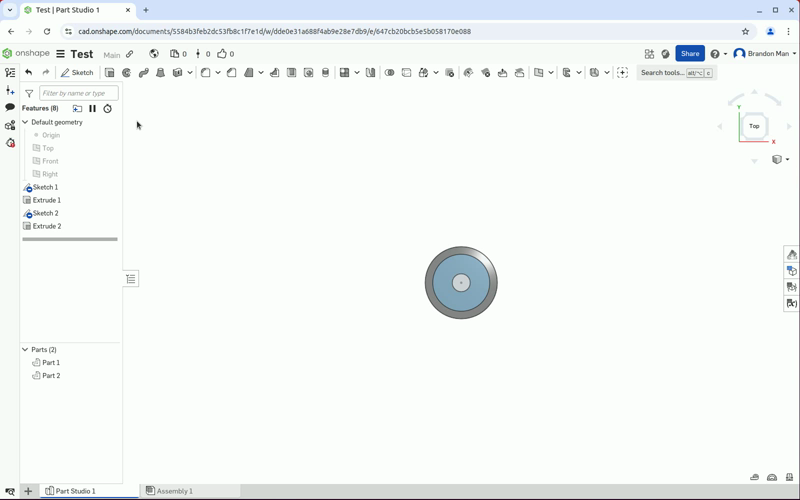
key(shift+7)
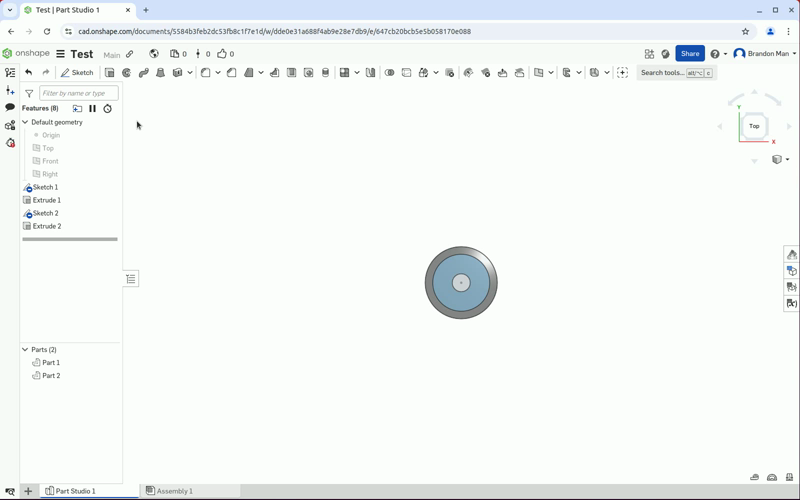
key(up, 3)
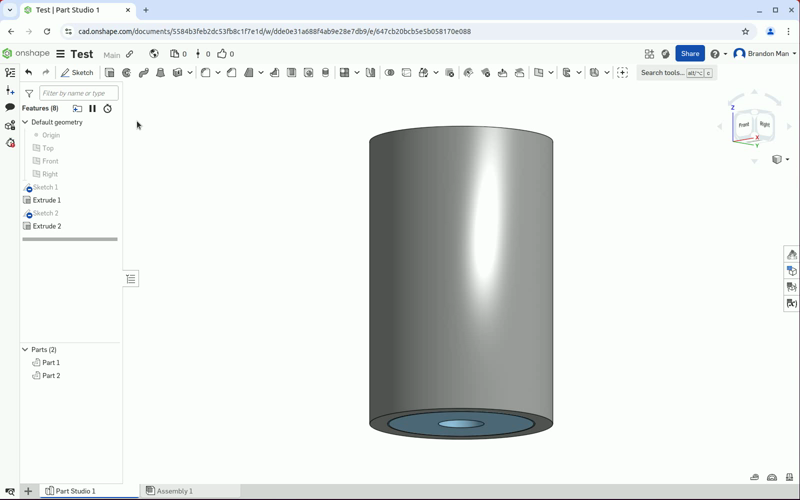
key(left, 3)
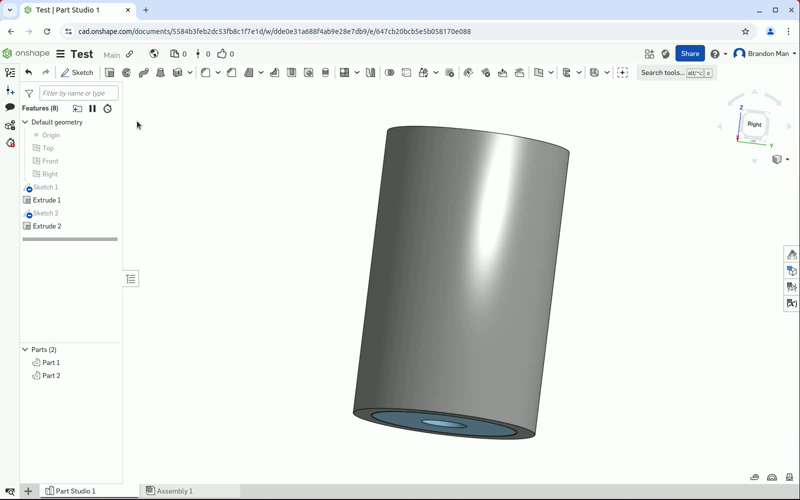
key(right, 3)
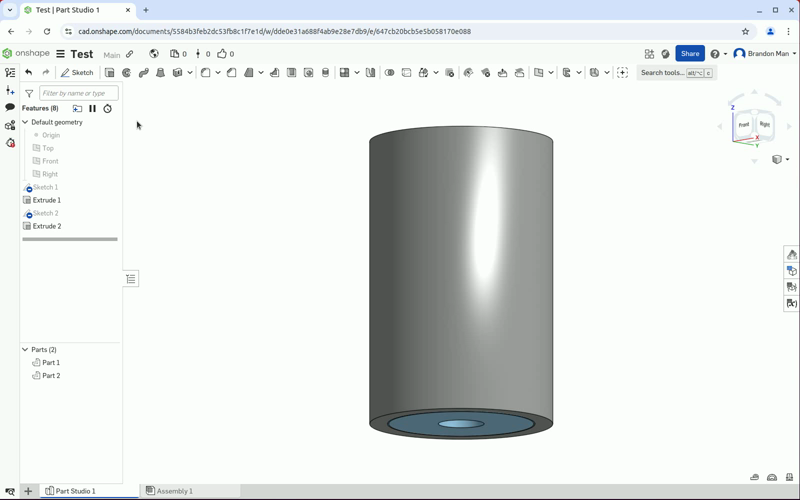
key(down, 3)
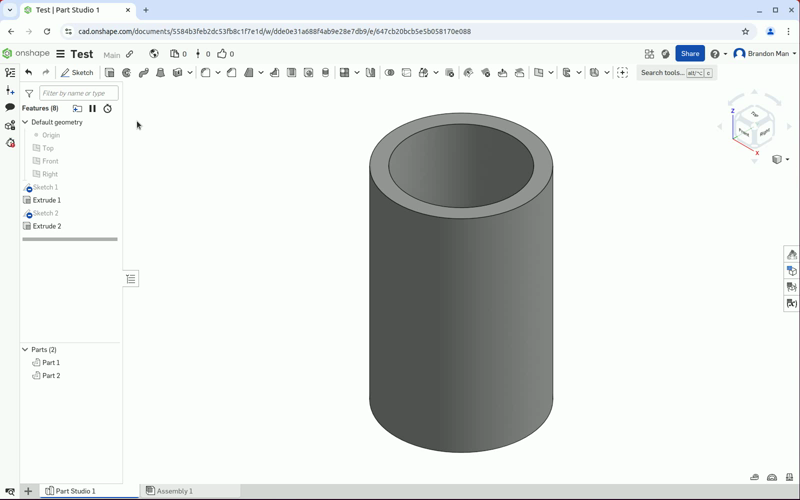
mouse_move(73, 189)
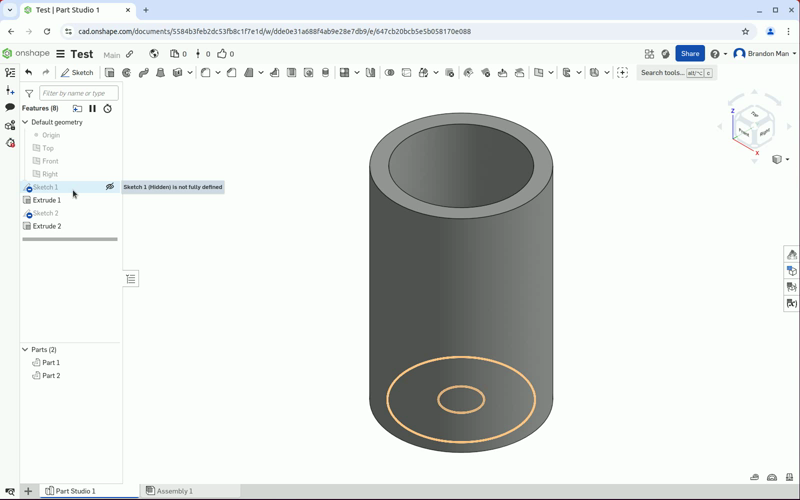
click(73, 189)